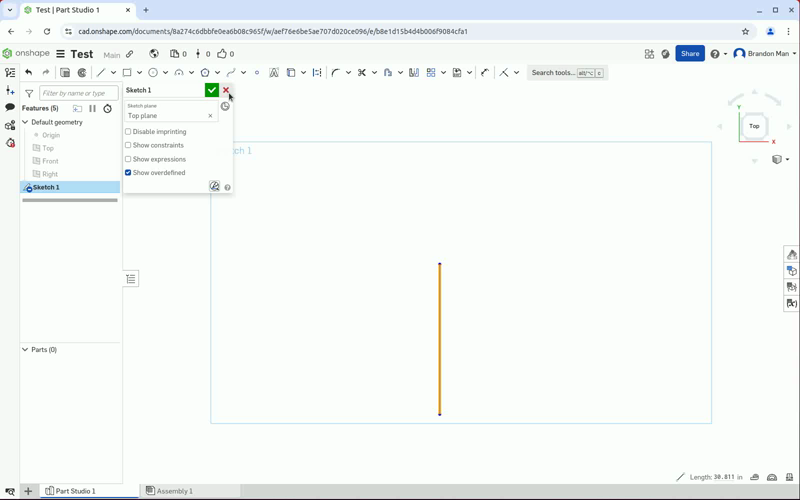
key(shift+h)
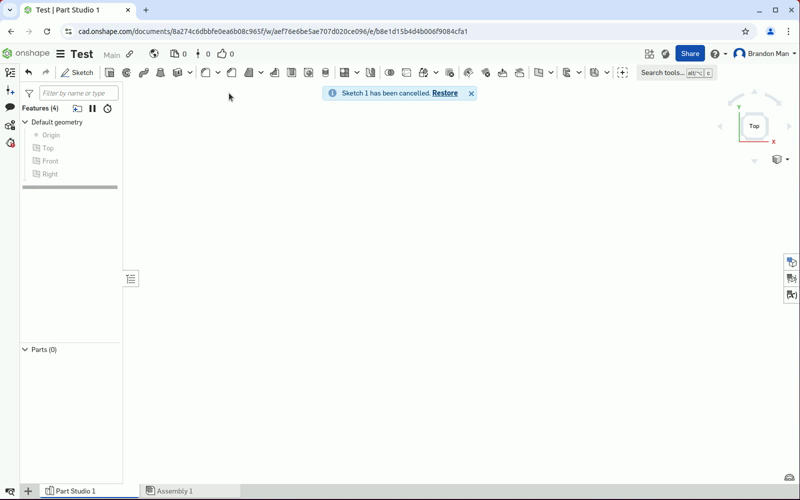
mouse_move(73, 352)
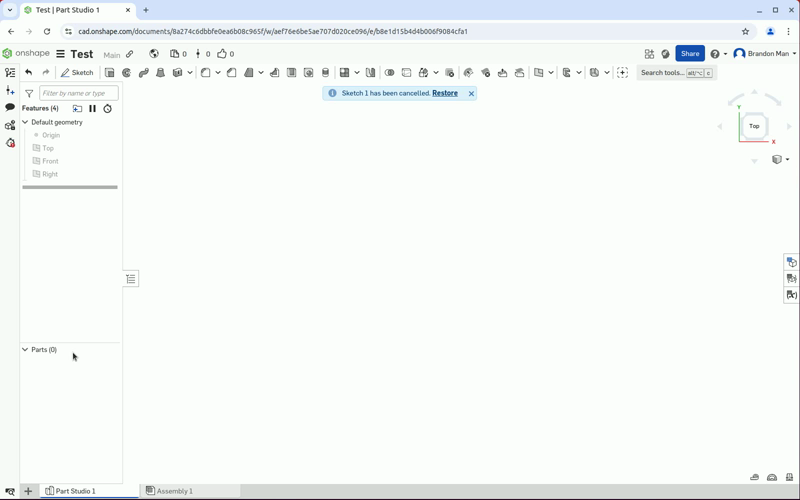
key(y)
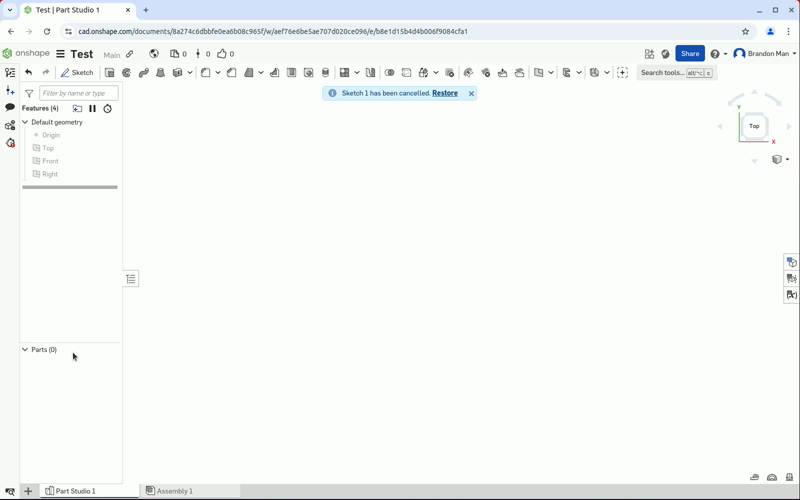
key(shift+p)
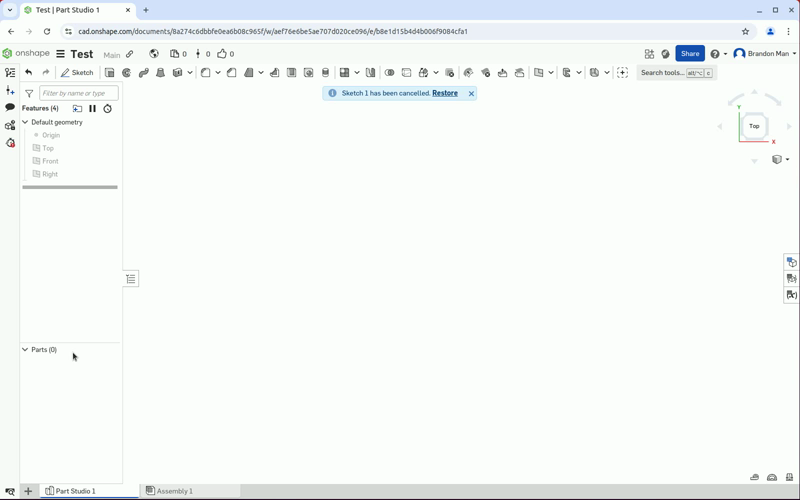
key(space)
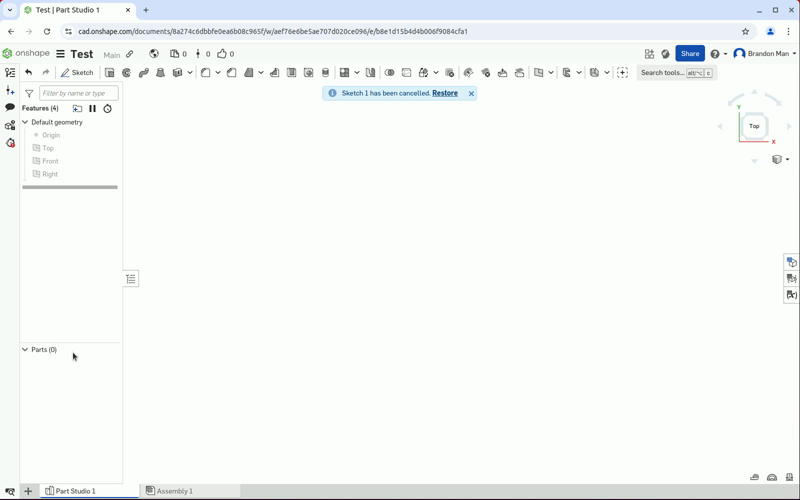
key_down(shift)
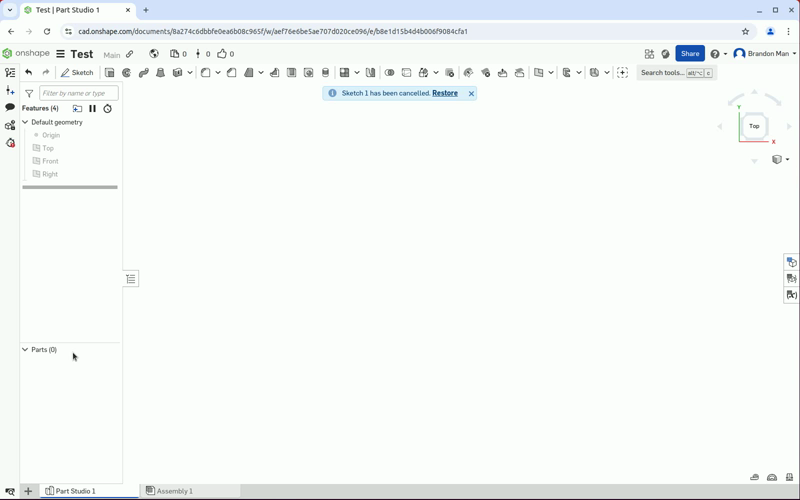
key(up)
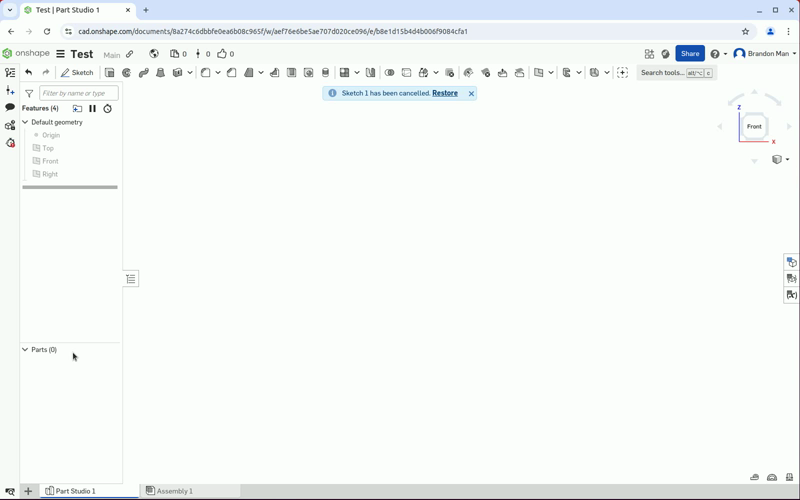
key_up(shift)
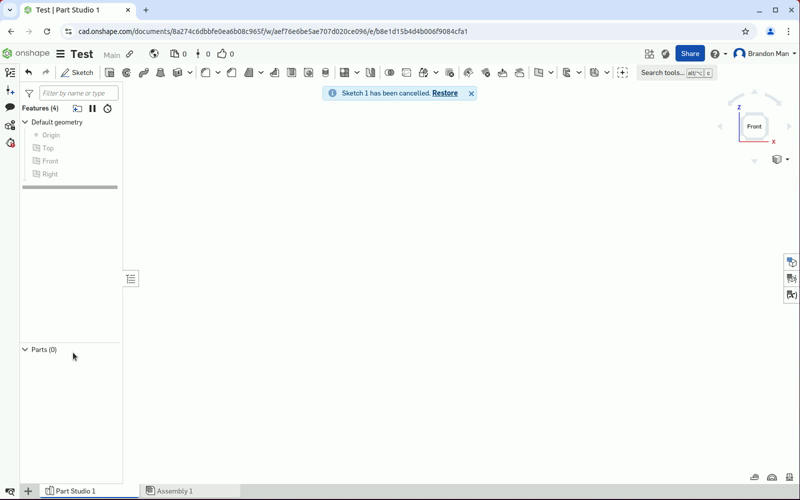
mouse_move(73, 352)
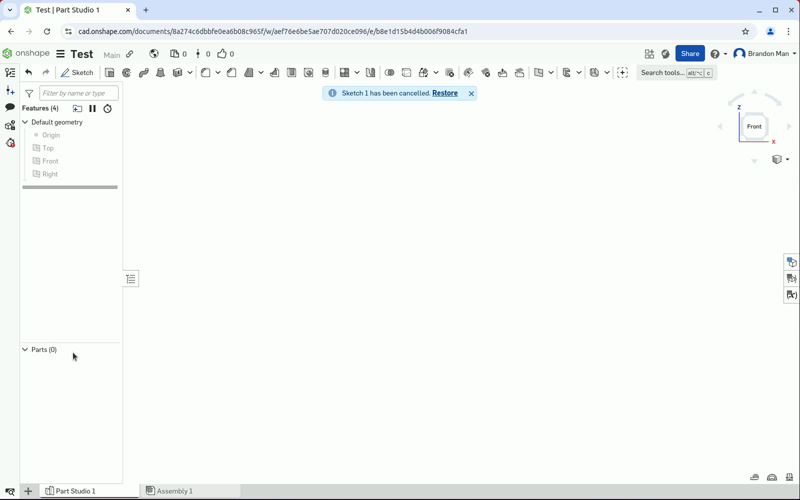
key(shift+y)
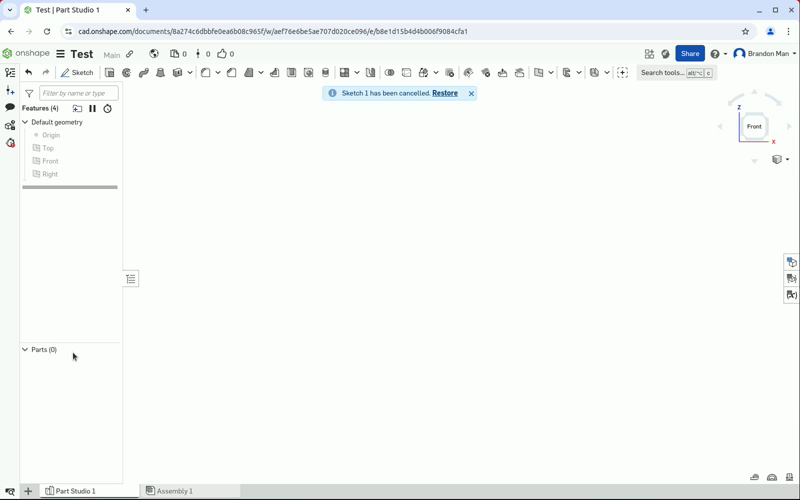
key(shift+s)
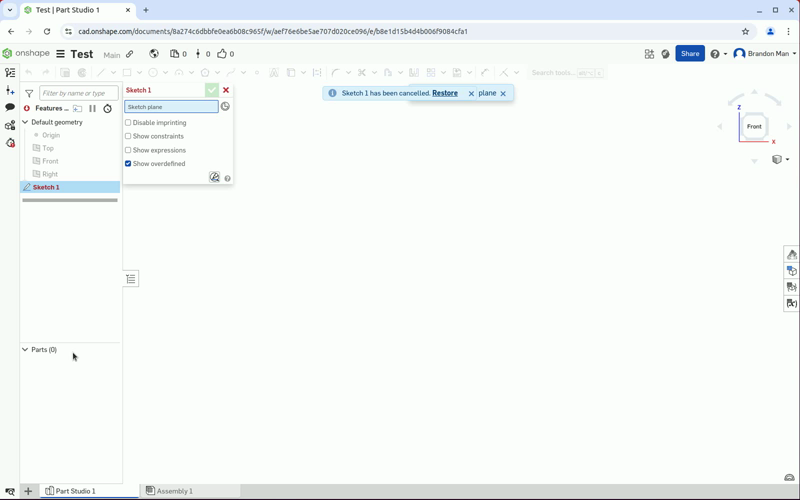
mouse_move(73, 163)
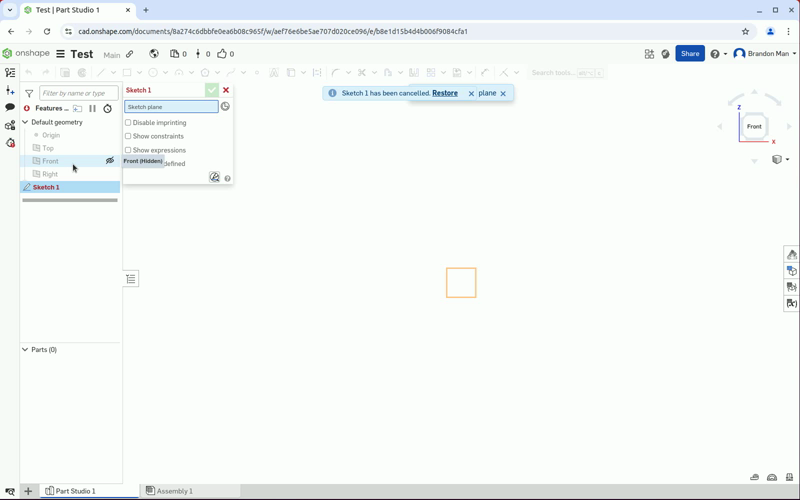
click(73, 163)
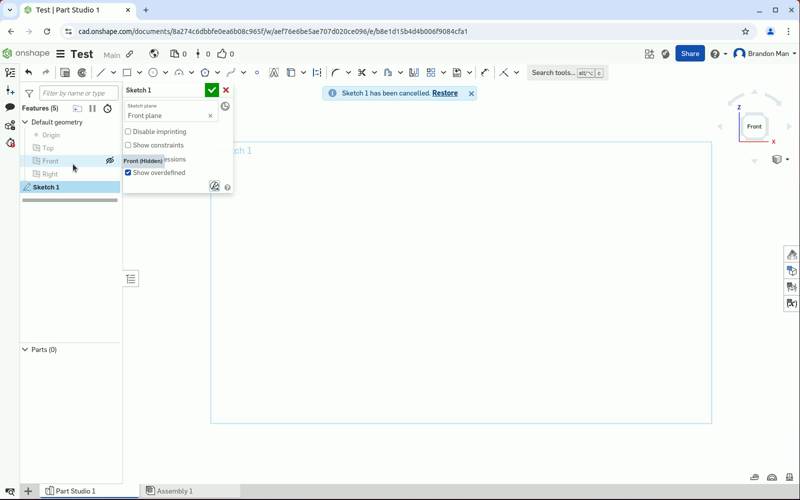
mouse_move(73, 352)
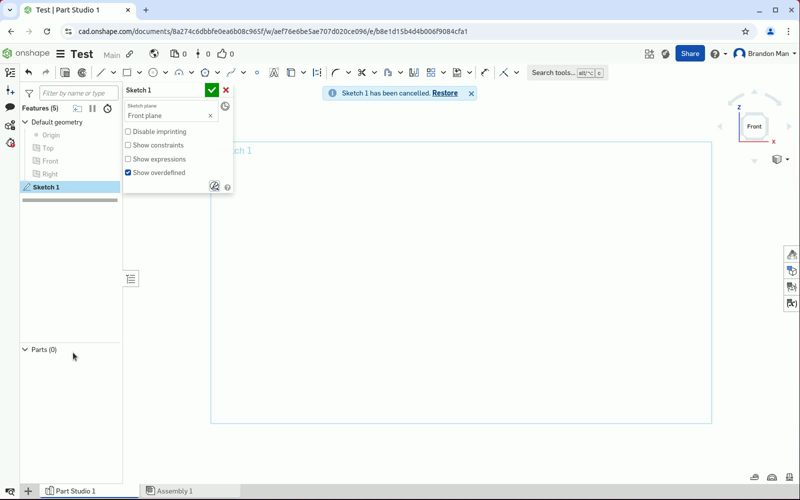
key(y)
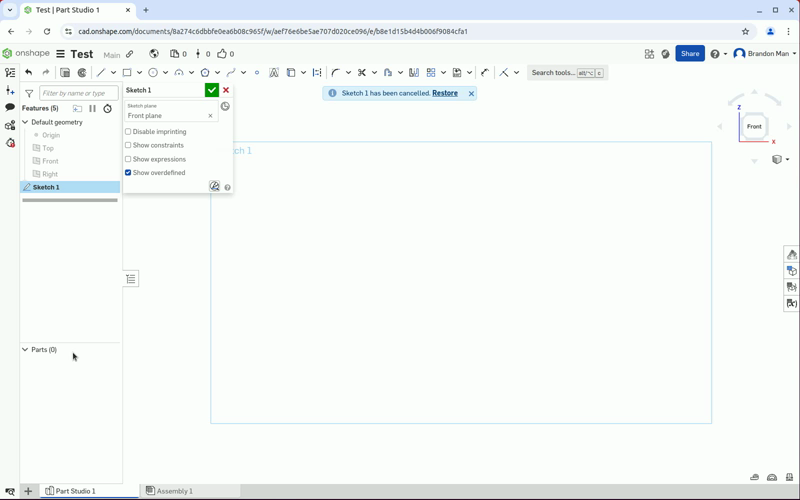
key(l)
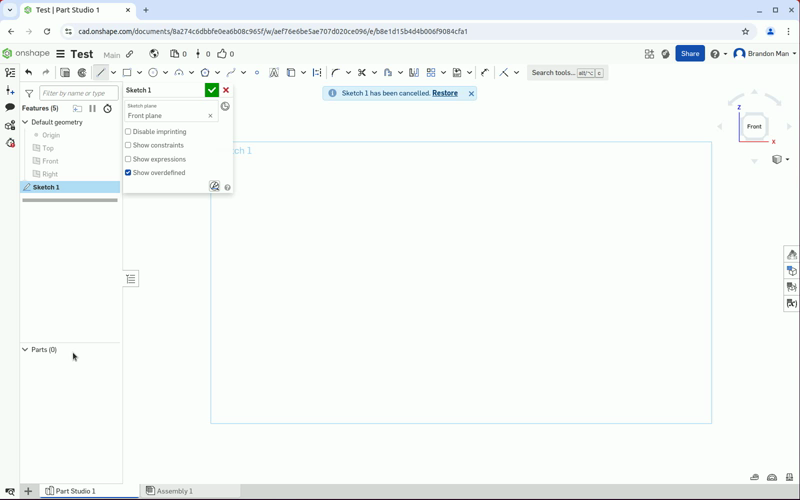
key_down(shift)
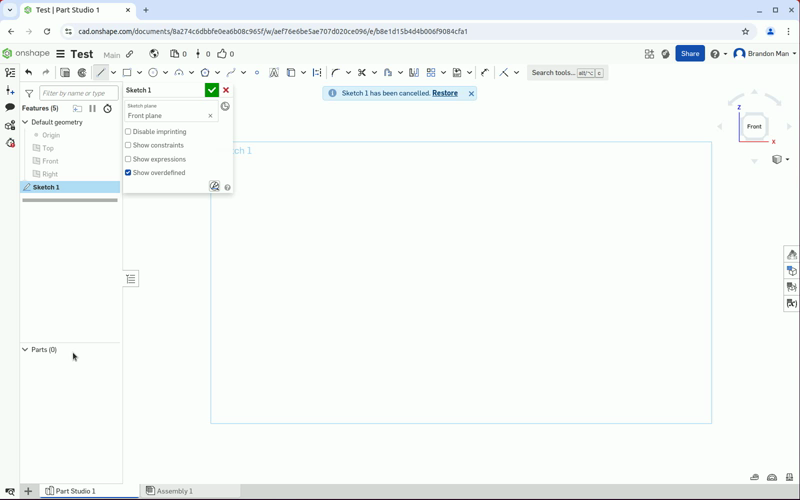
mouse_move(460, 282)
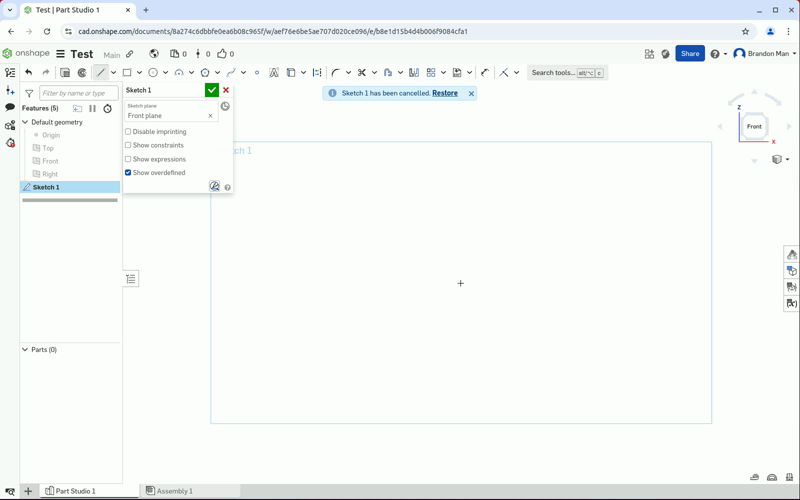
click(460, 282)
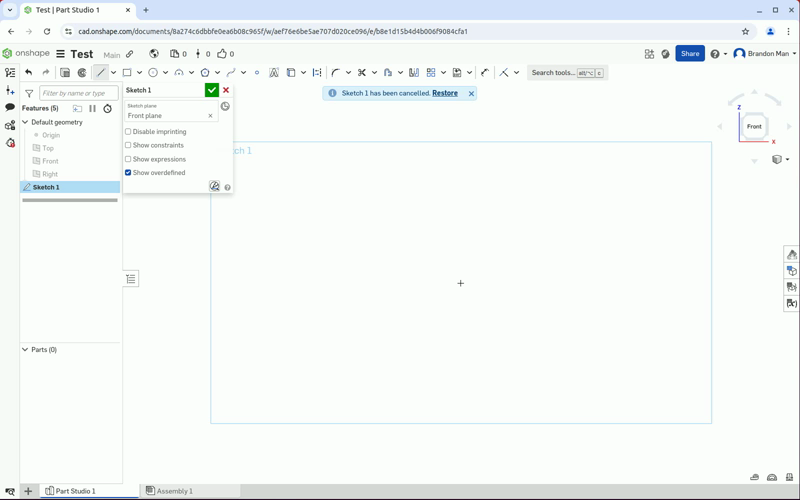
key_up(shift)
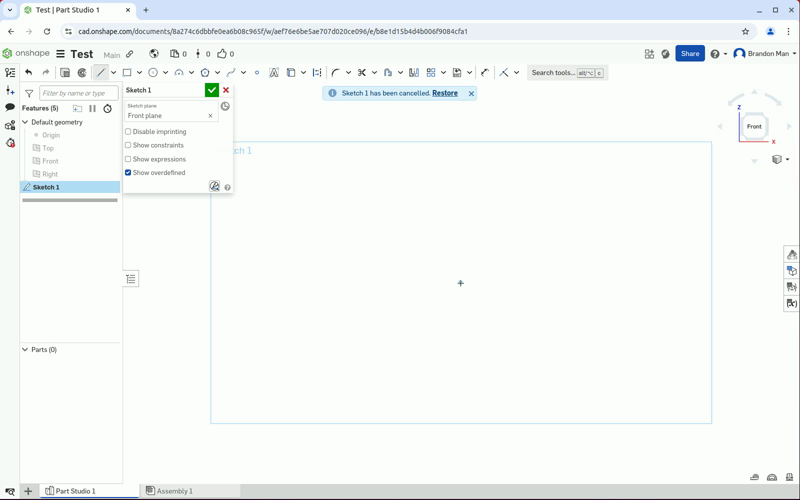
key_down(shift)
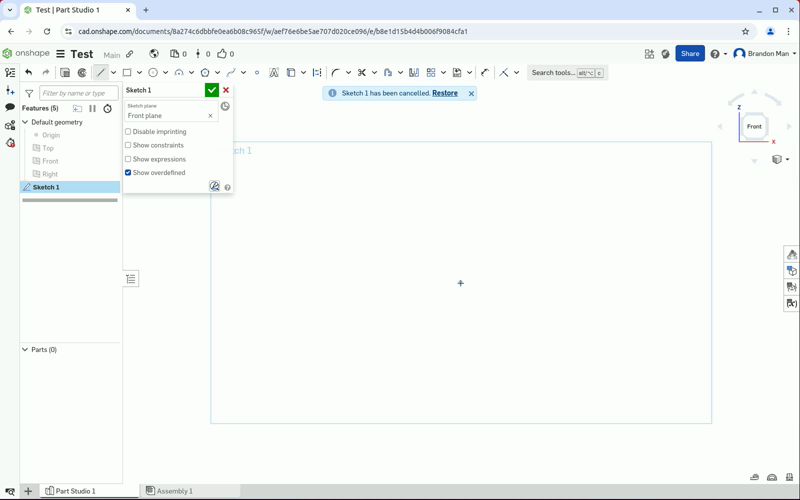
mouse_move(573, 282)
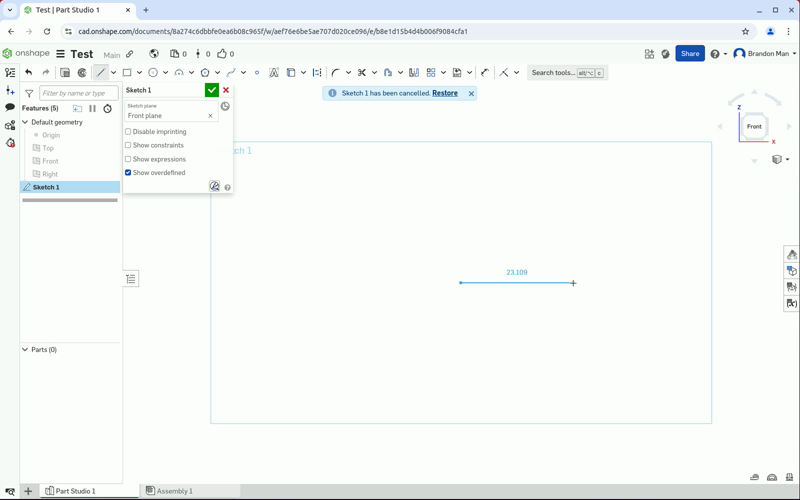
click(573, 282)
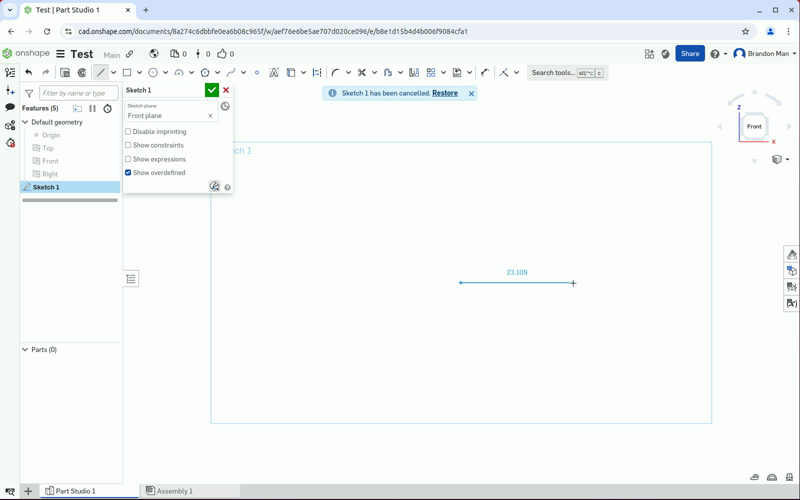
key_up(shift)
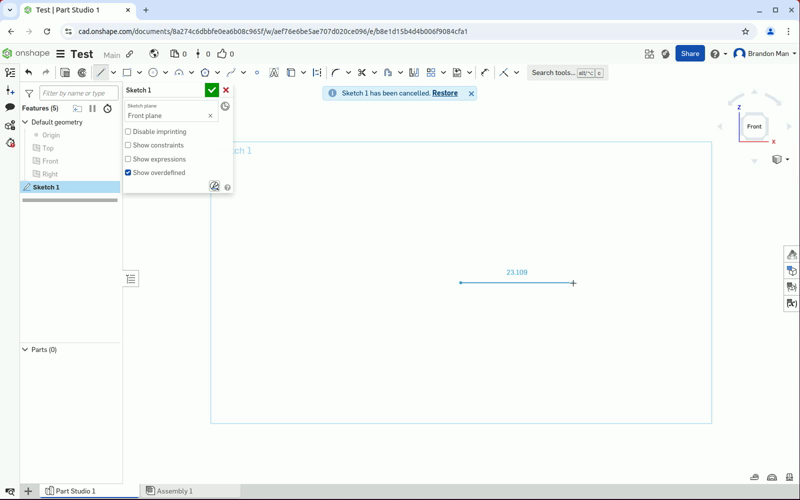
key_down(shift)
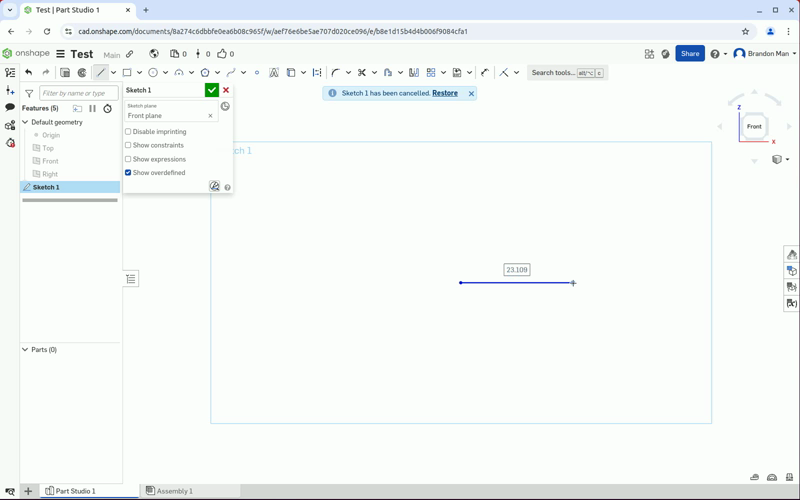
mouse_move(573, 189)
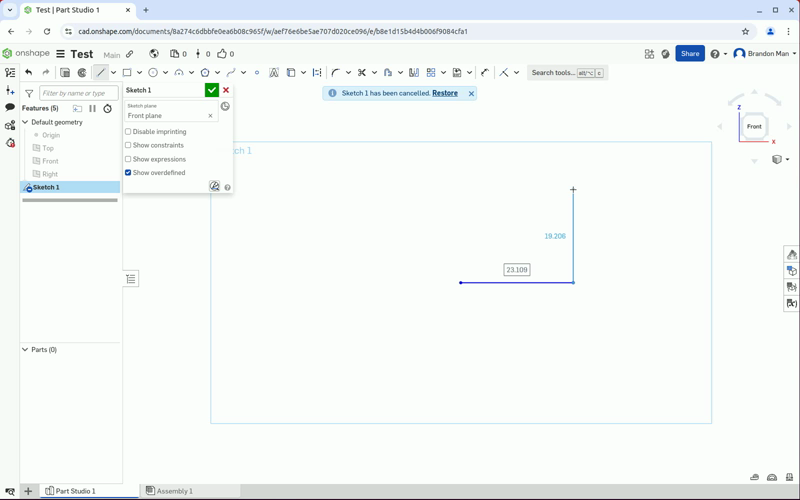
click(573, 189)
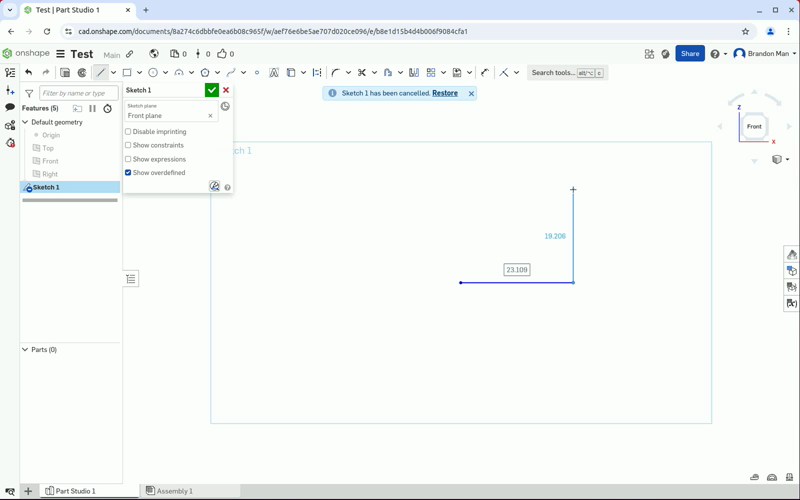
key_up(shift)
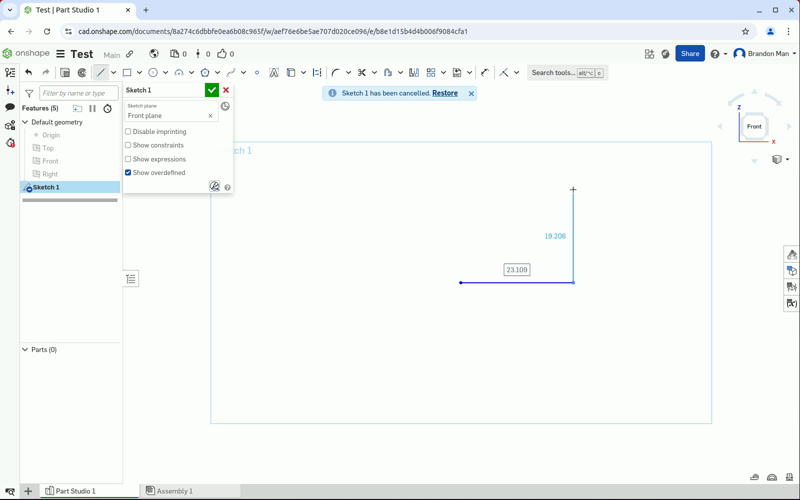
key_down(shift)
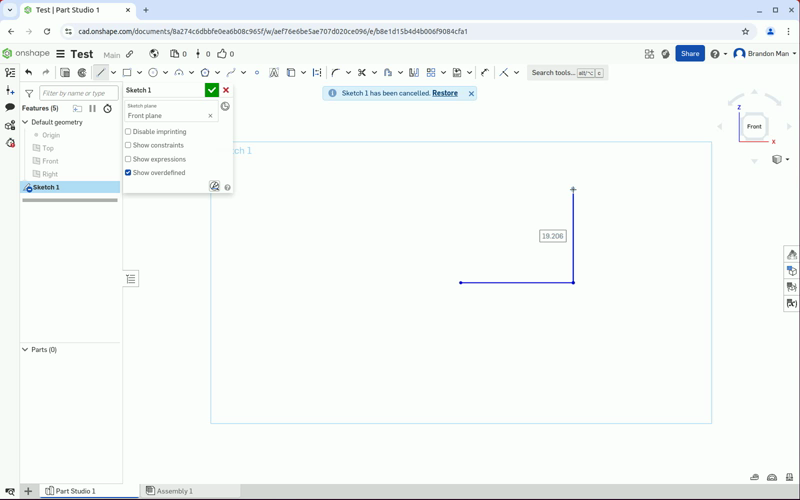
mouse_move(460, 189)
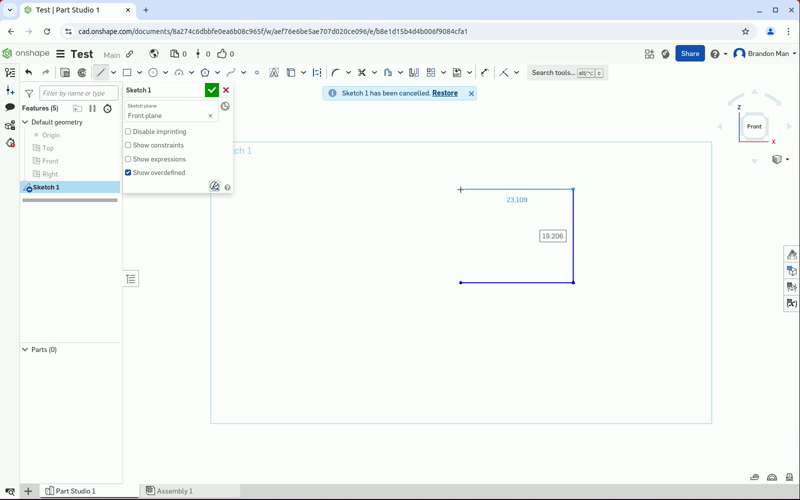
click(460, 189)
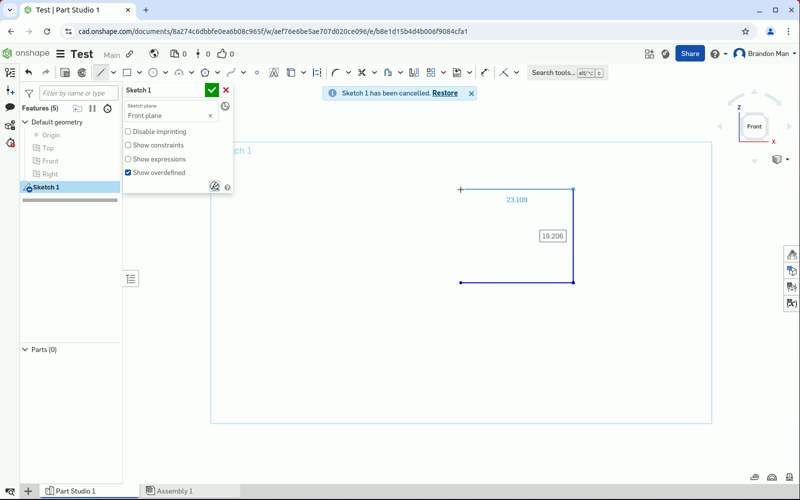
key_up(shift)
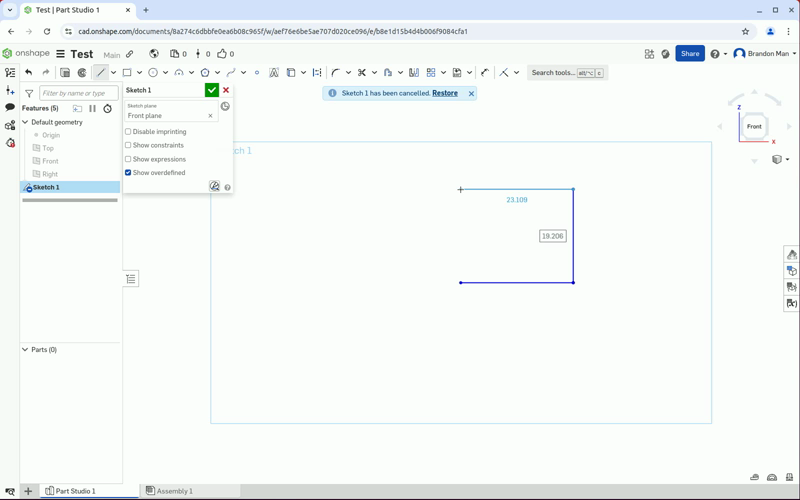
key_down(shift)
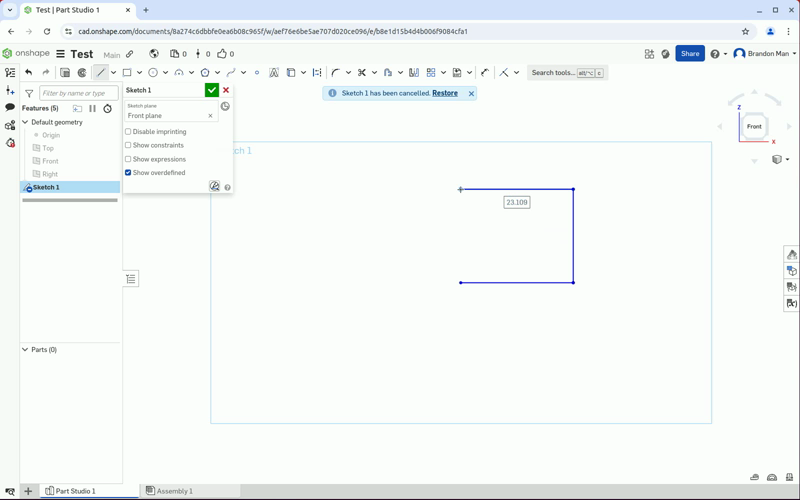
mouse_move(460, 282)
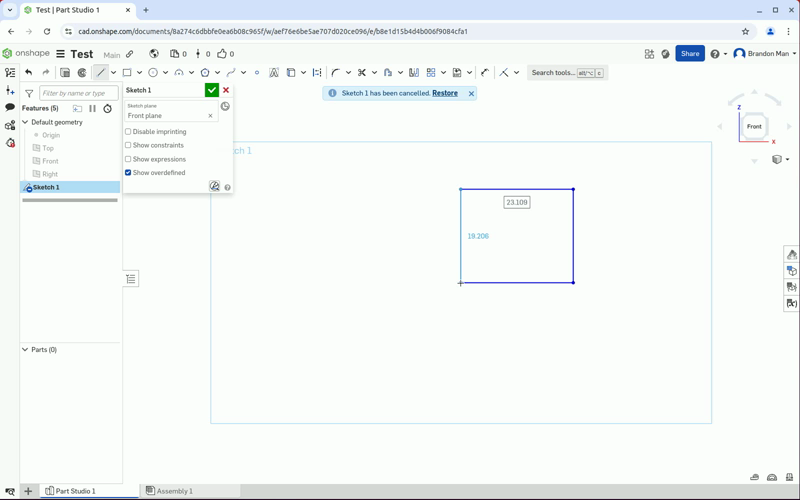
key_up(shift)
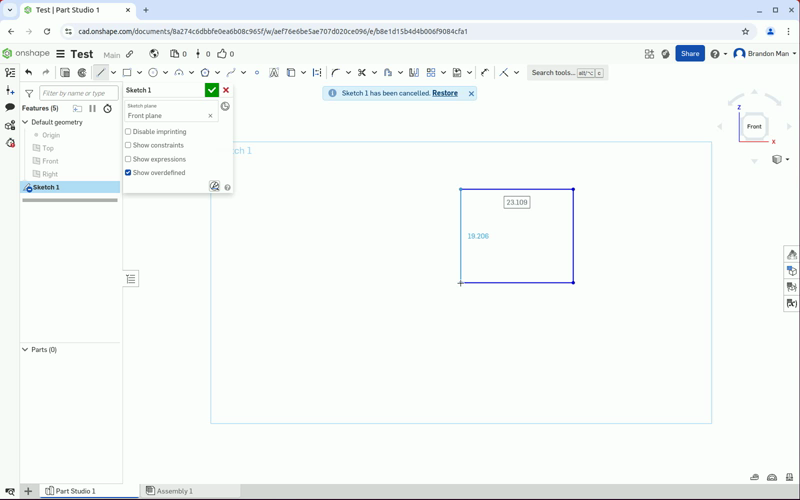
click(460, 282)
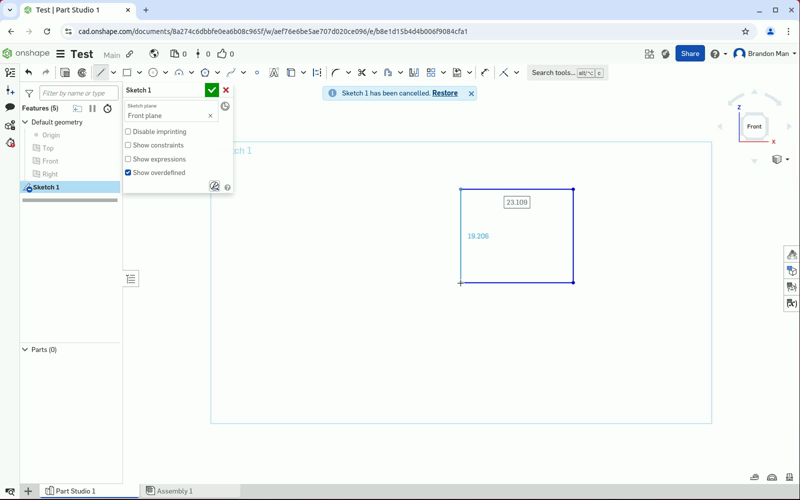
key(esc)
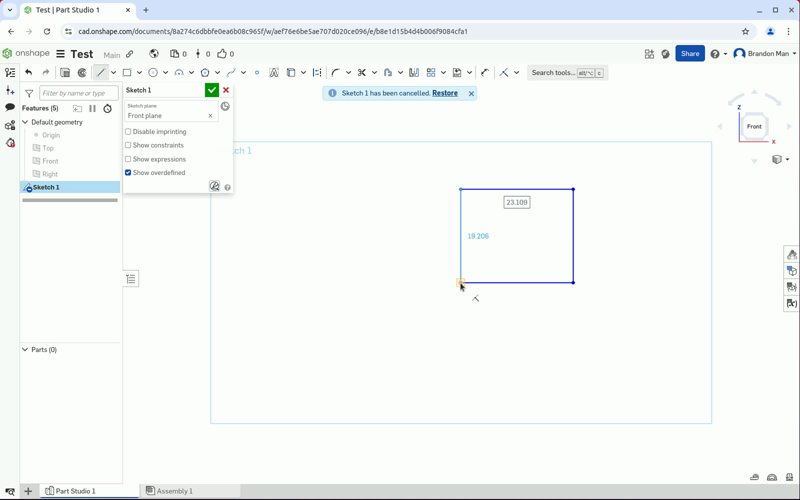
mouse_move(495, 245)
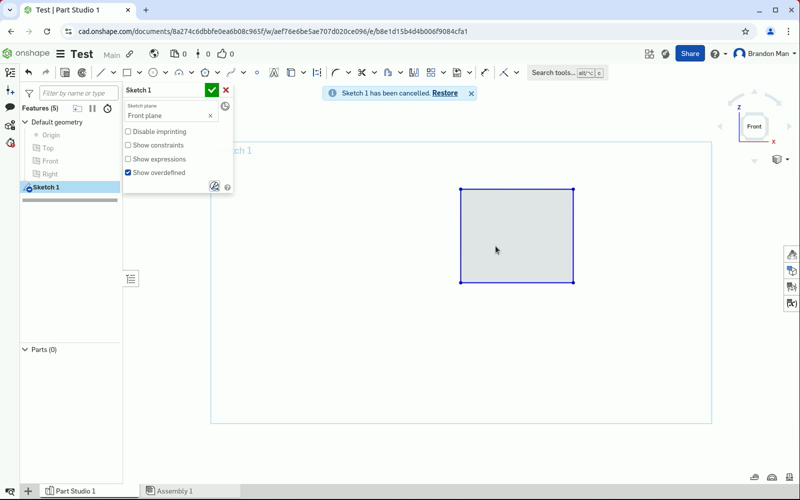
click(495, 245)
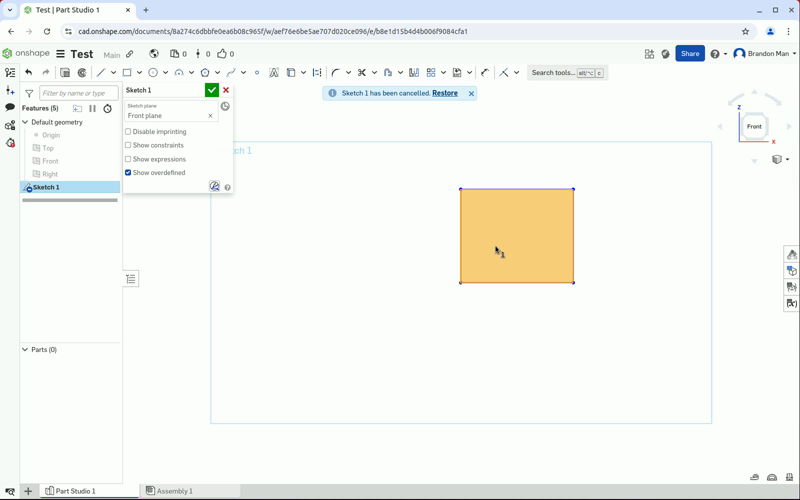
mouse_move(73, 352)
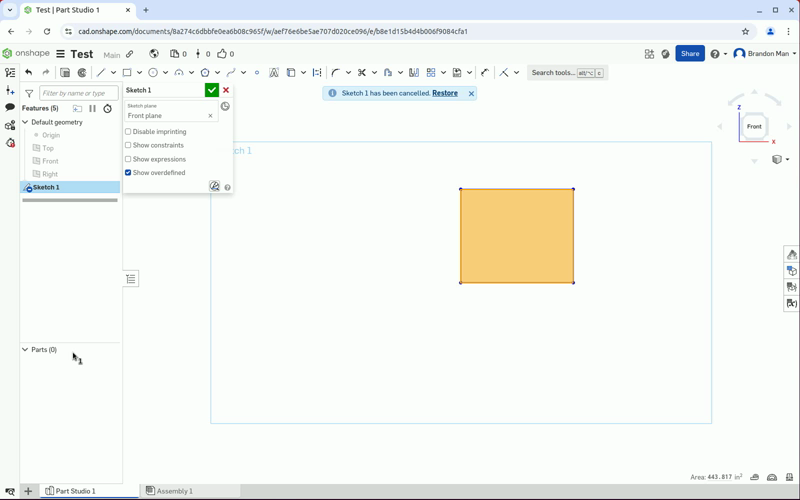
key(shift+y)
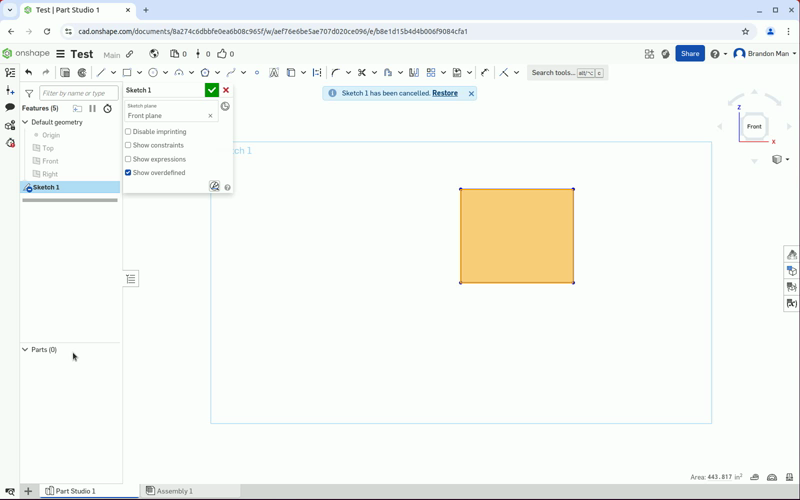
key(shift+e)
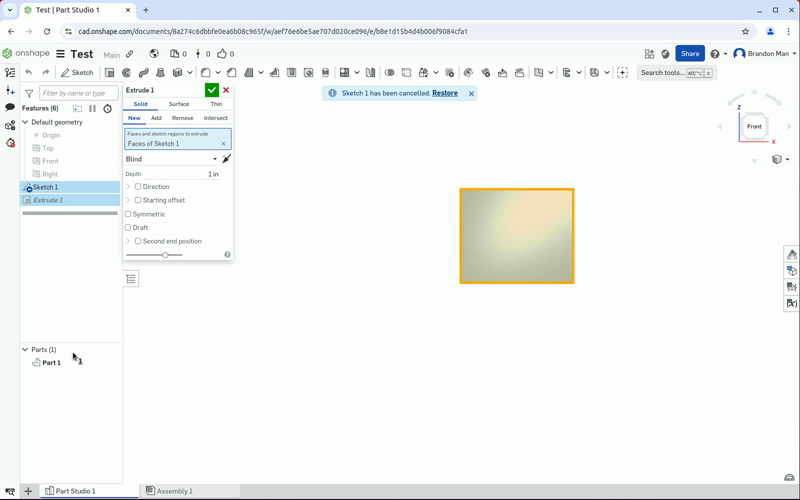
mouse_move(143, 106)
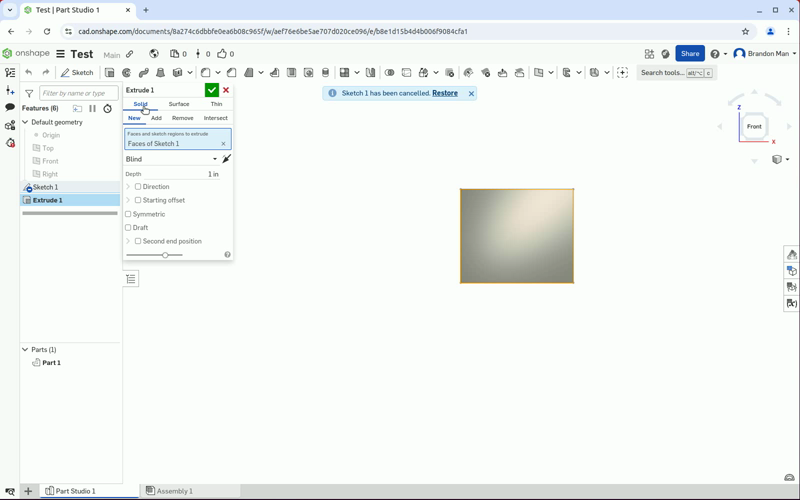
click(143, 106)
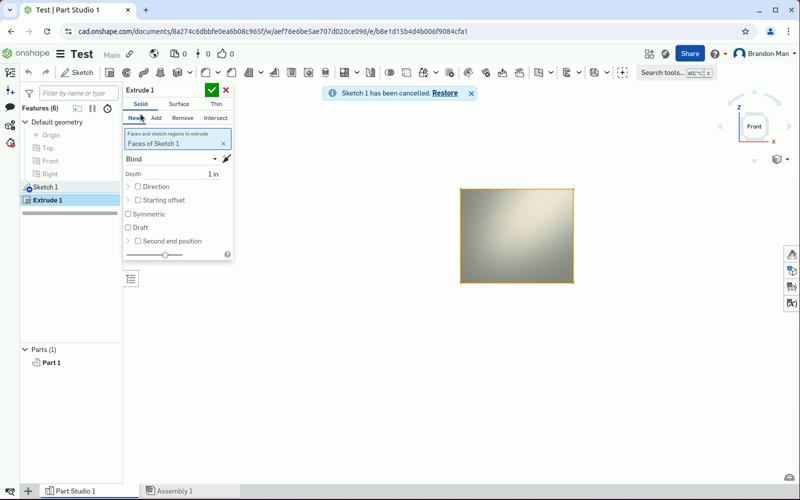
mouse_move(137, 120)
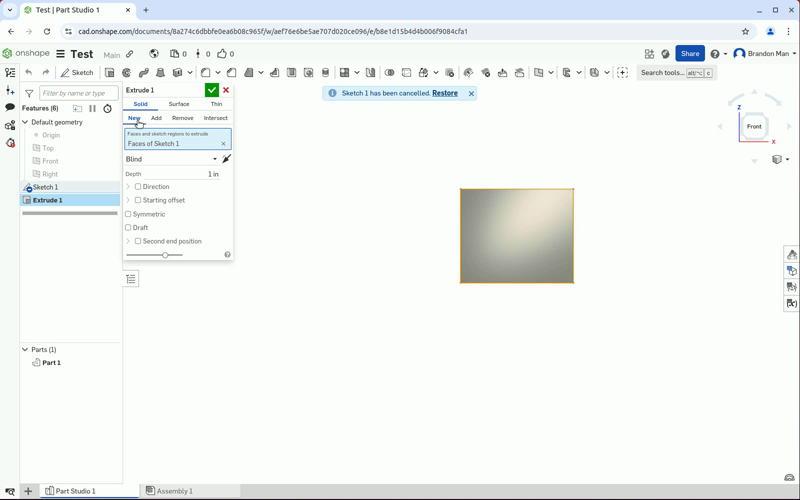
click(137, 120)
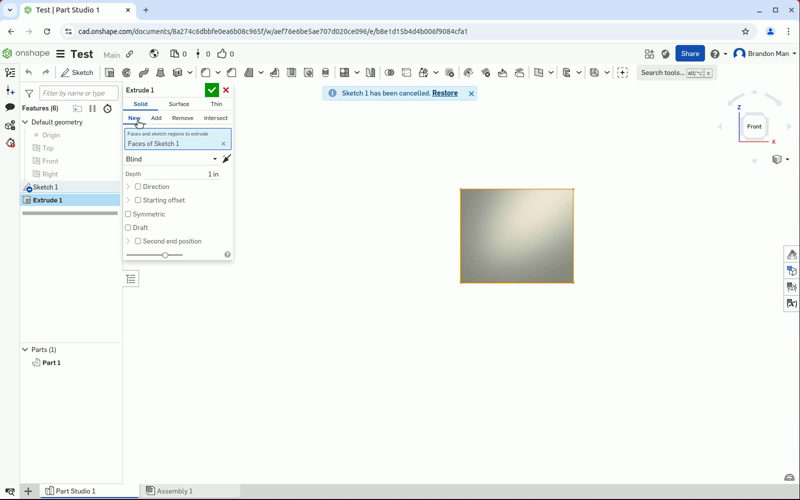
key(tab, 4)
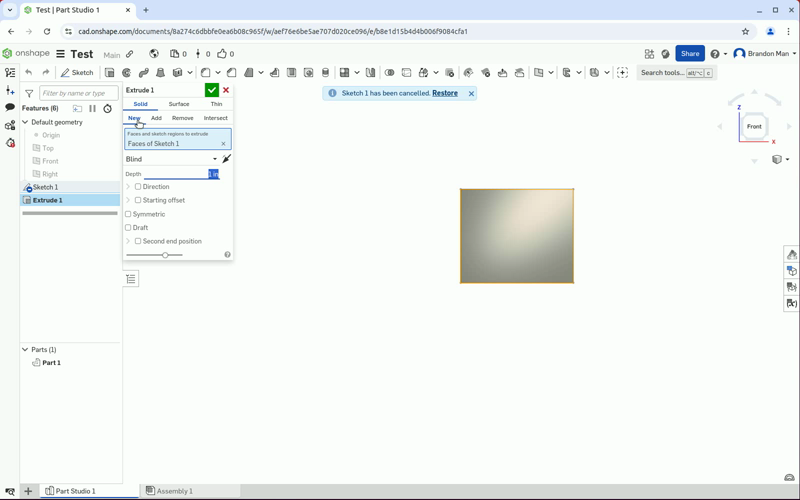
text(19.257)
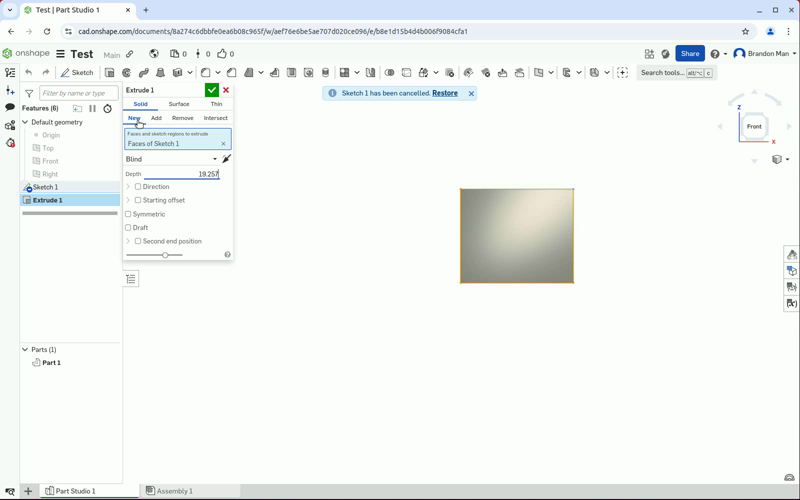
key(enter)
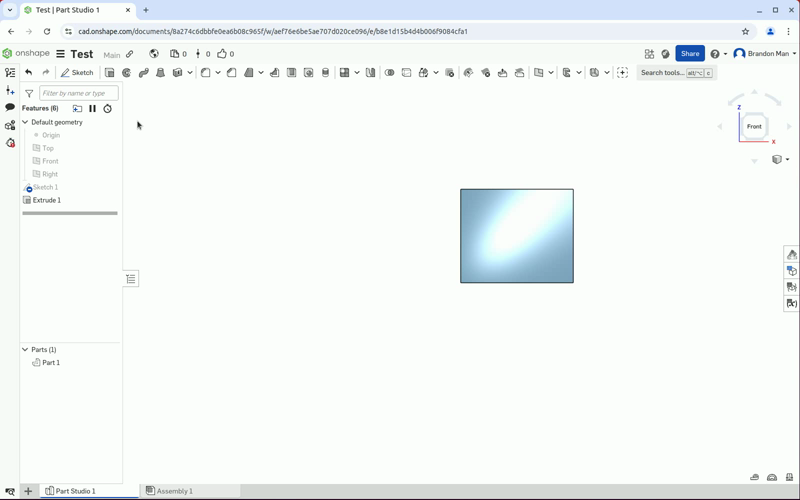
key(shift+h)
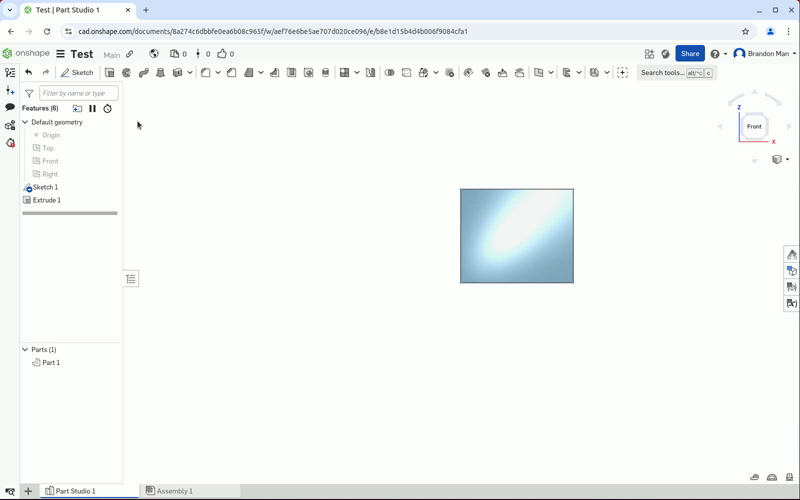
key(shift+h)
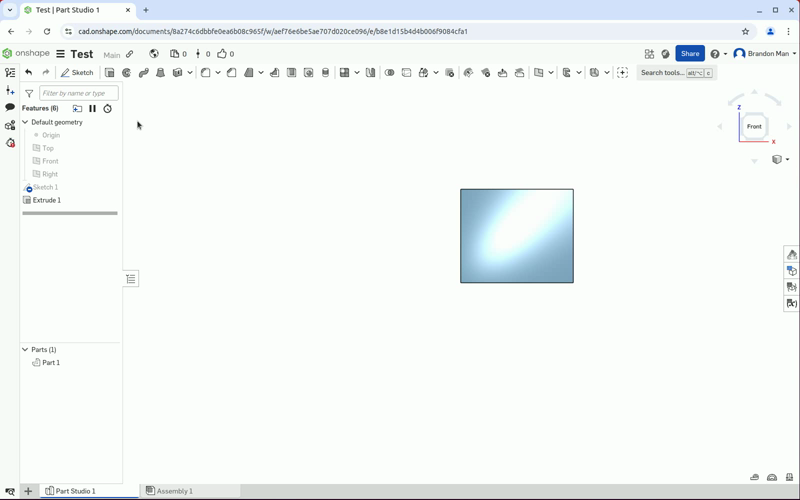
mouse_move(73, 189)
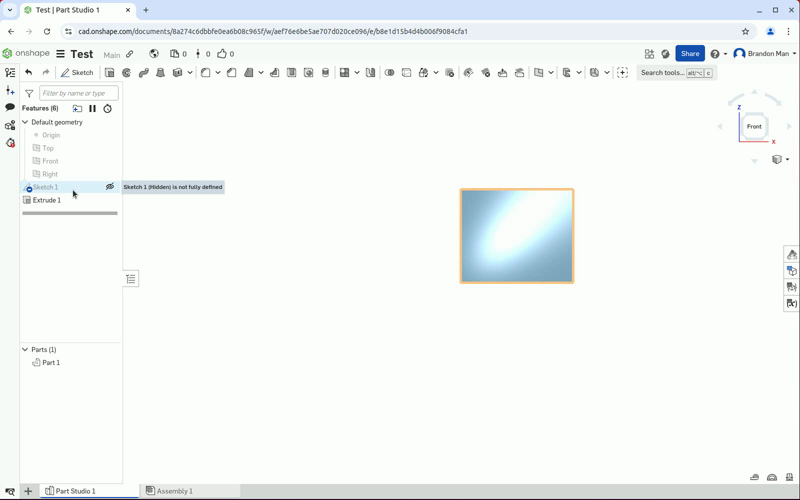
click(73, 189)
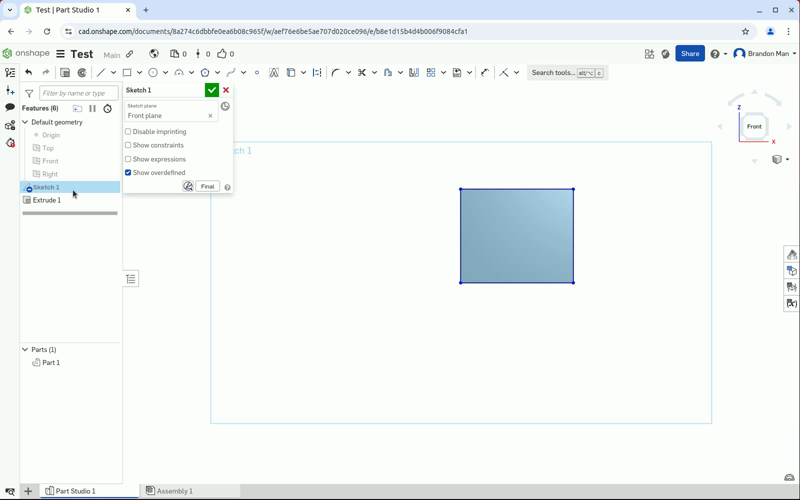
mouse_move(229, 92)
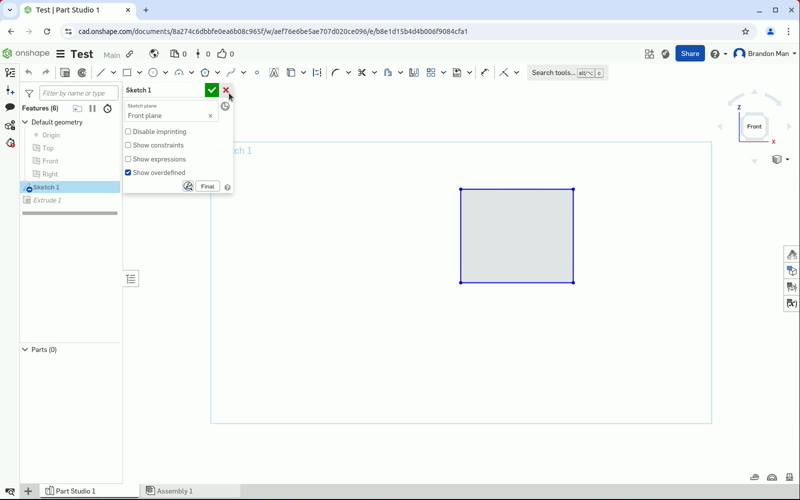
click(229, 92)
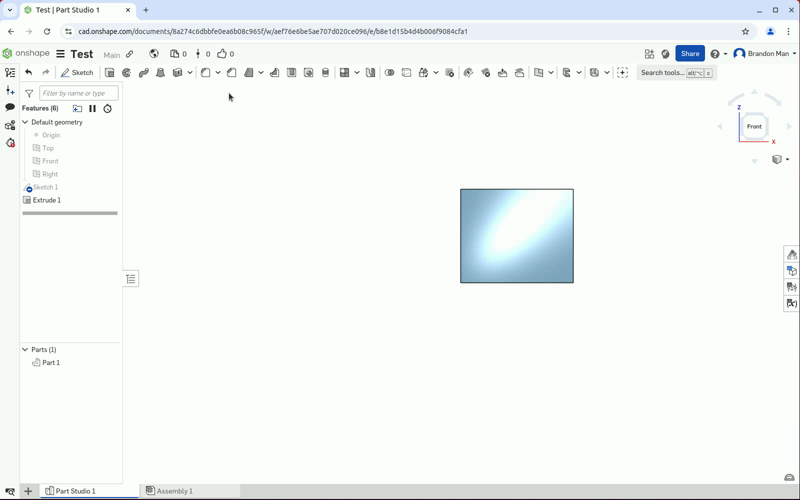
mouse_move(541, 75)
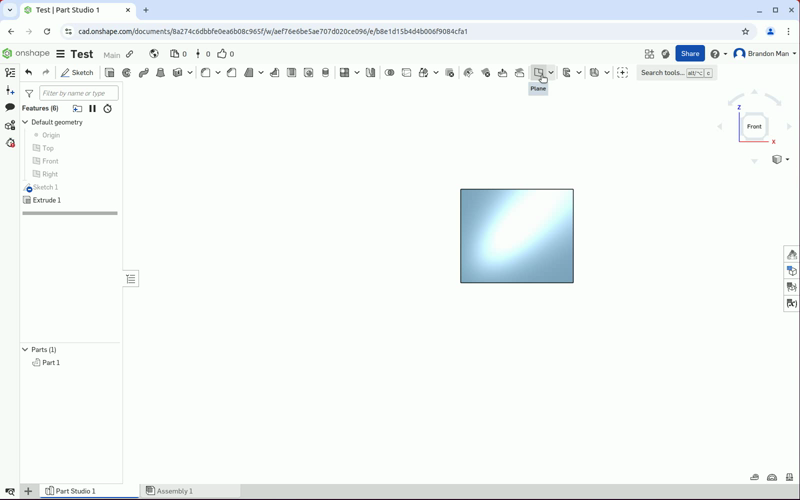
click(541, 75)
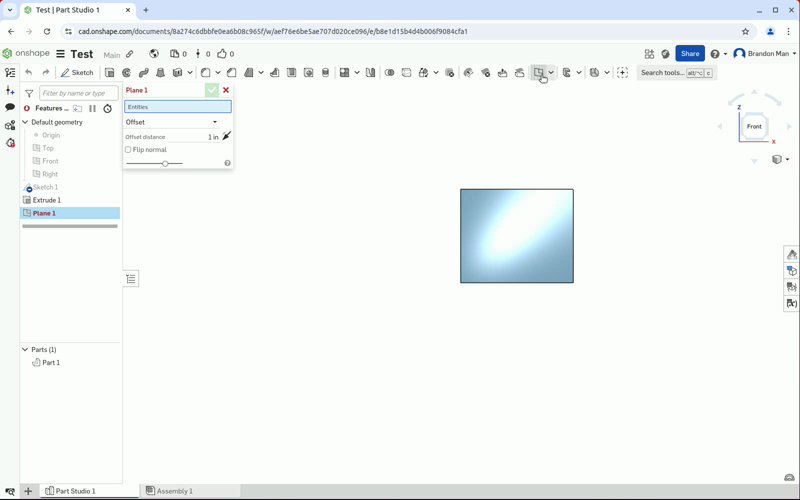
mouse_move(73, 163)
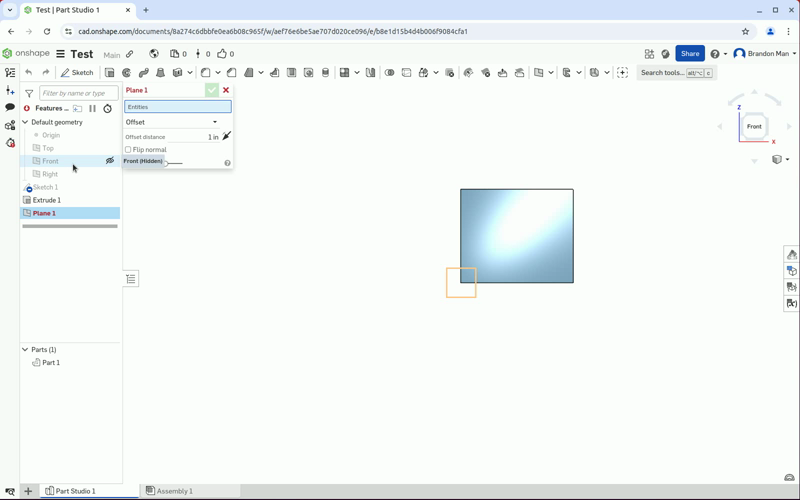
click(73, 163)
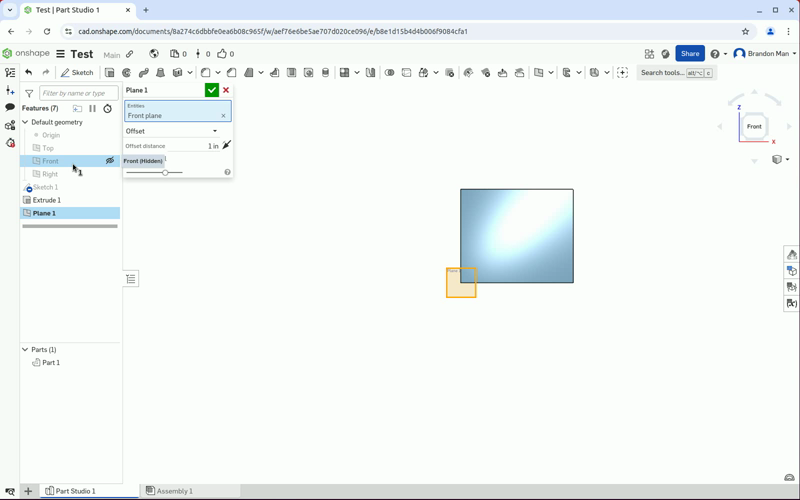
key(tab, 2)
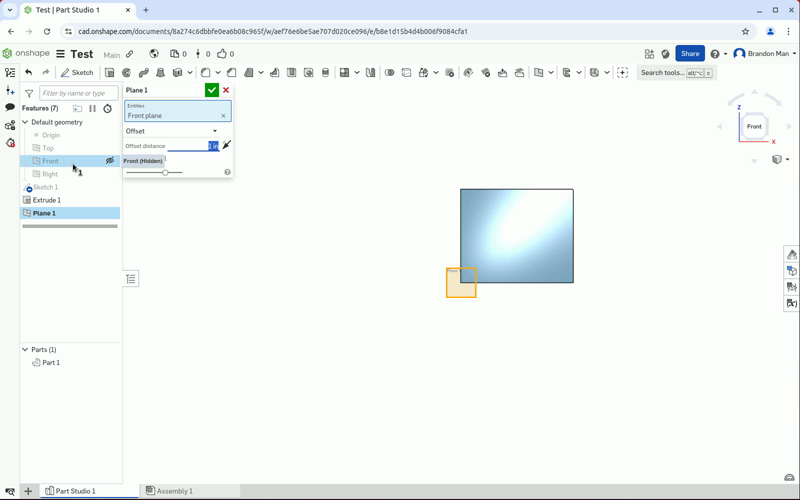
text(19.257)
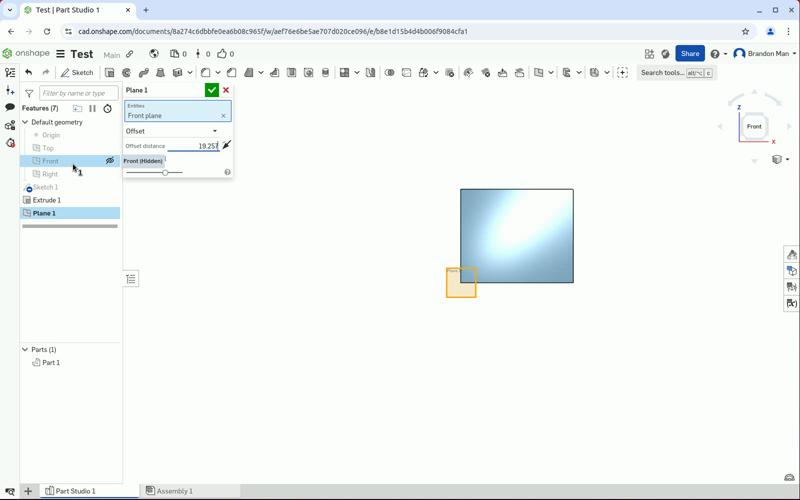
key(enter, 2)
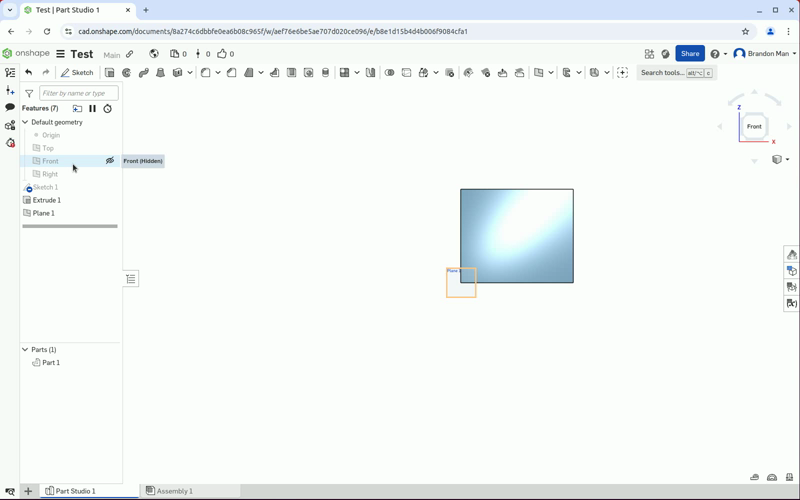
key(shift+s)
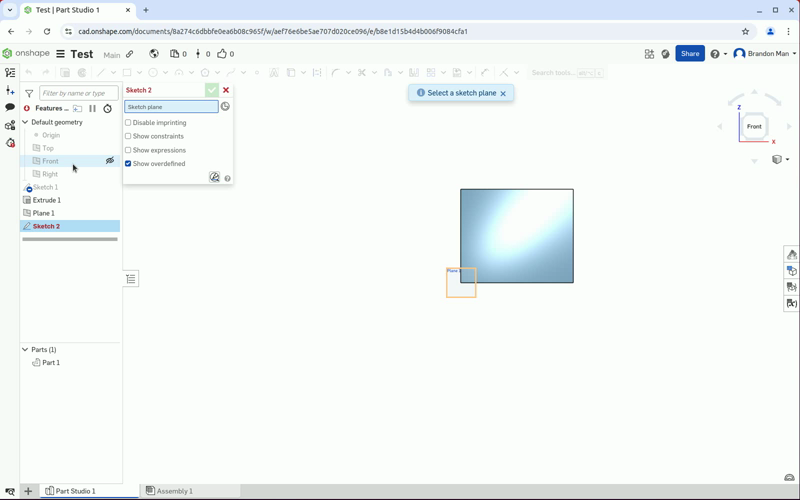
mouse_move(73, 215)
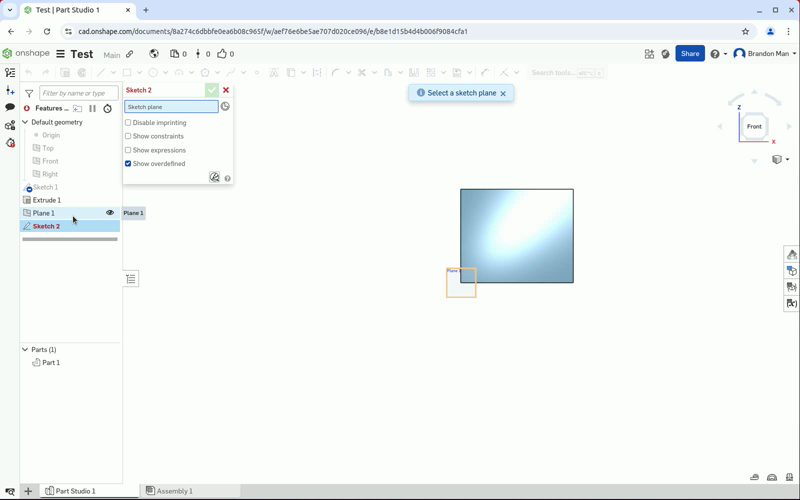
click(73, 215)
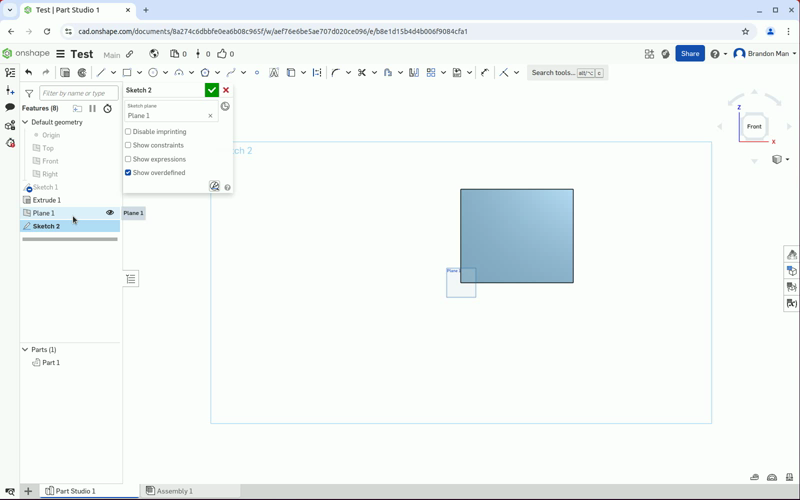
mouse_move(73, 352)
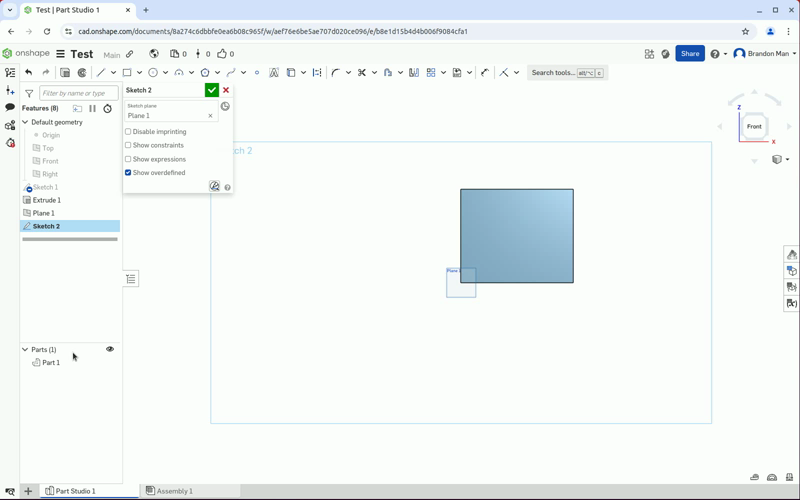
key(y)
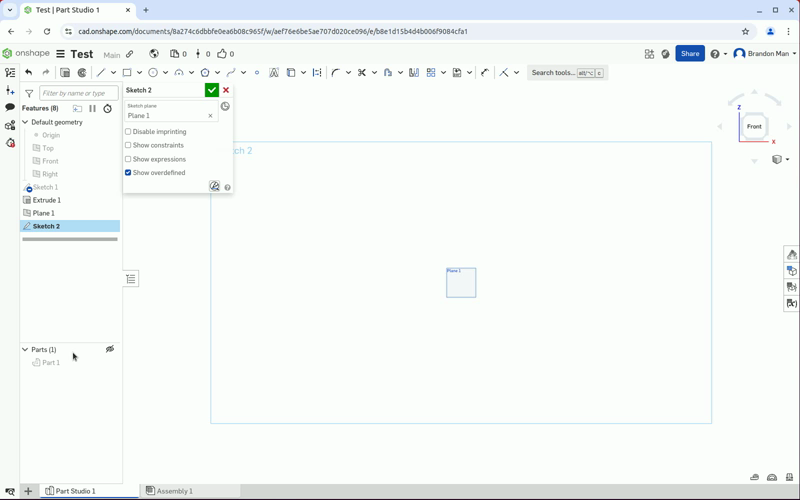
key(l)
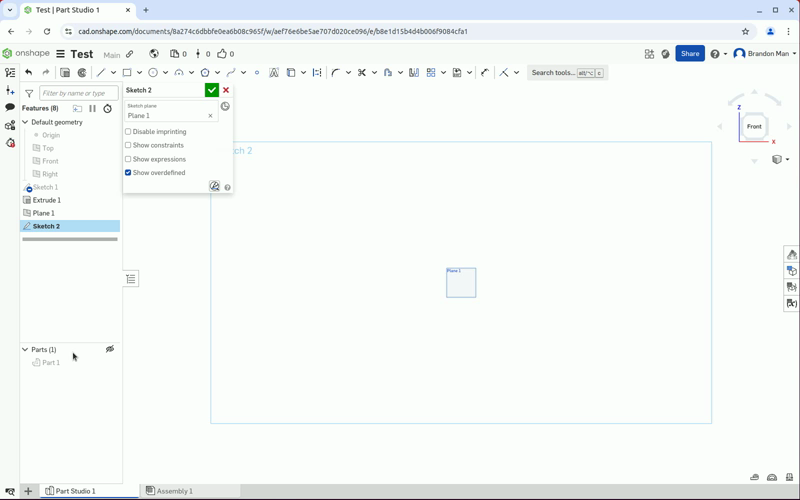
key_down(shift)
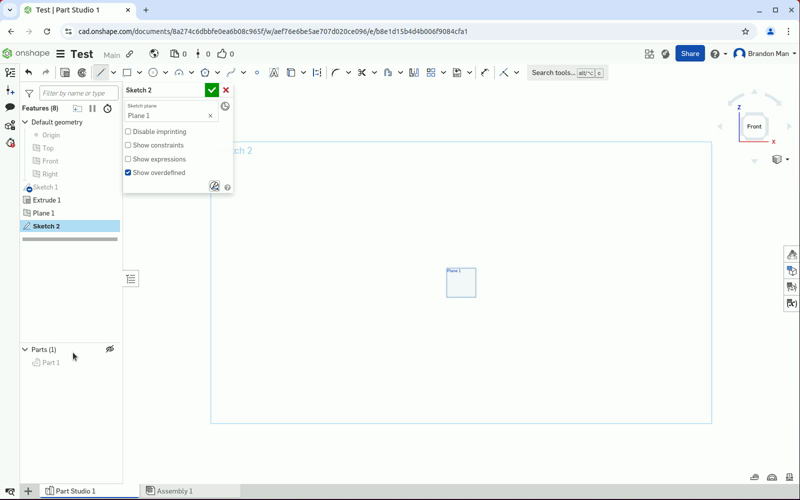
mouse_move(516, 245)
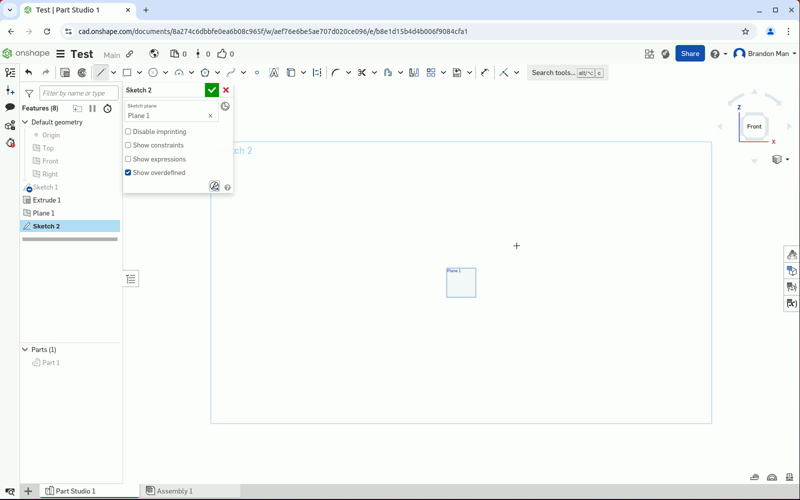
click(516, 245)
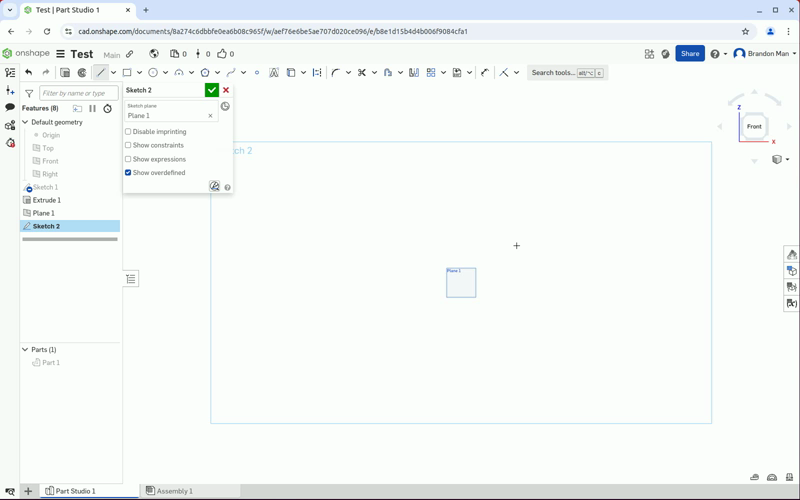
key_up(shift)
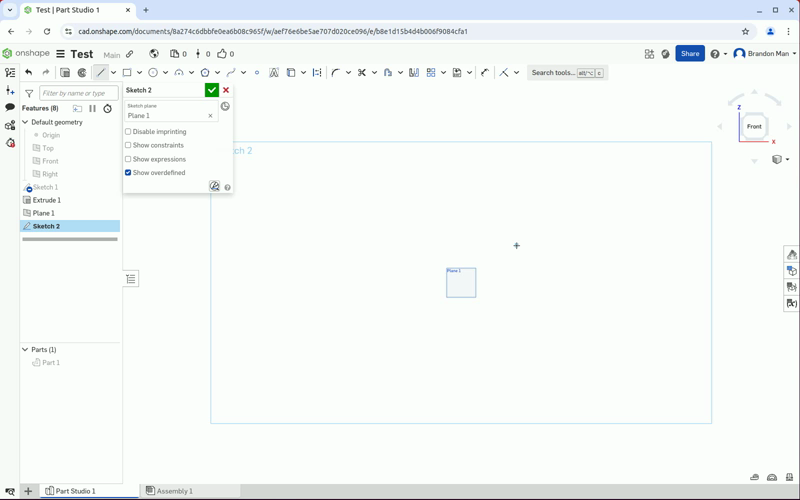
key_down(shift)
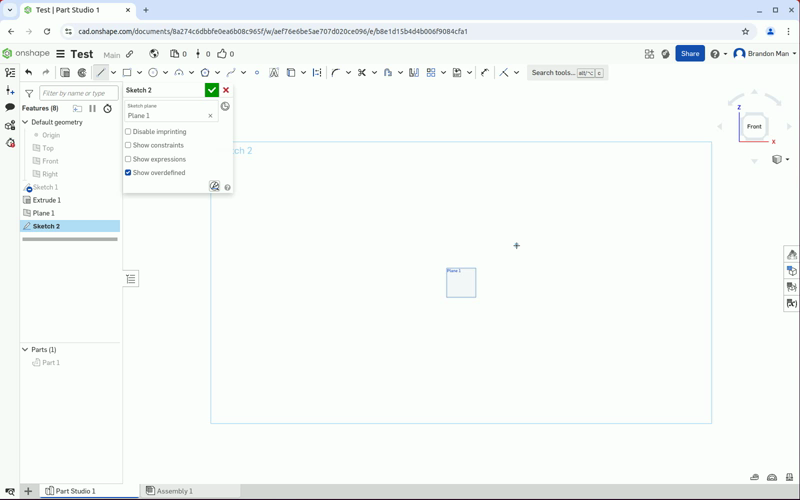
mouse_move(546, 245)
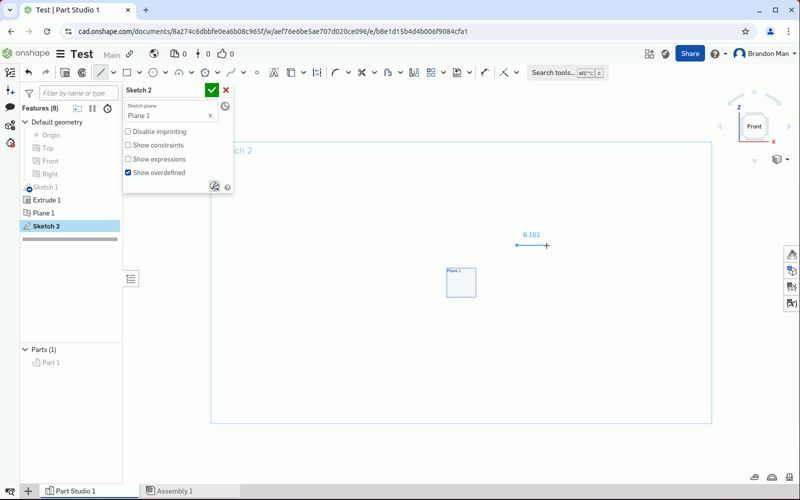
mouse_move(573, 245)
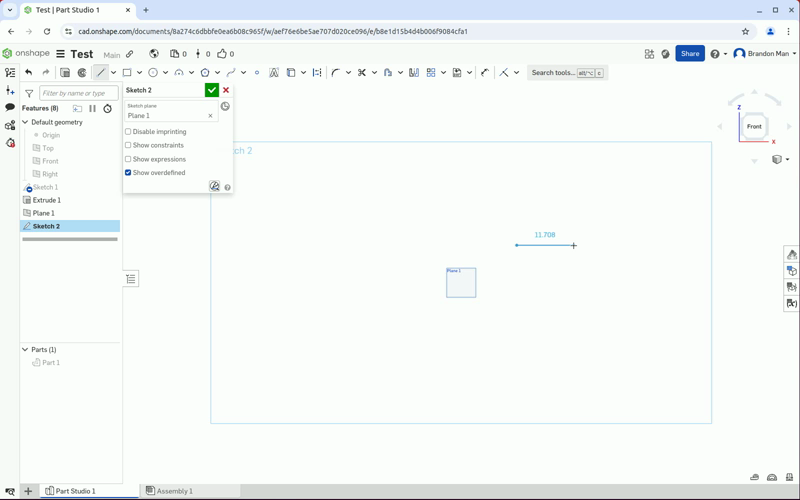
click(573, 245)
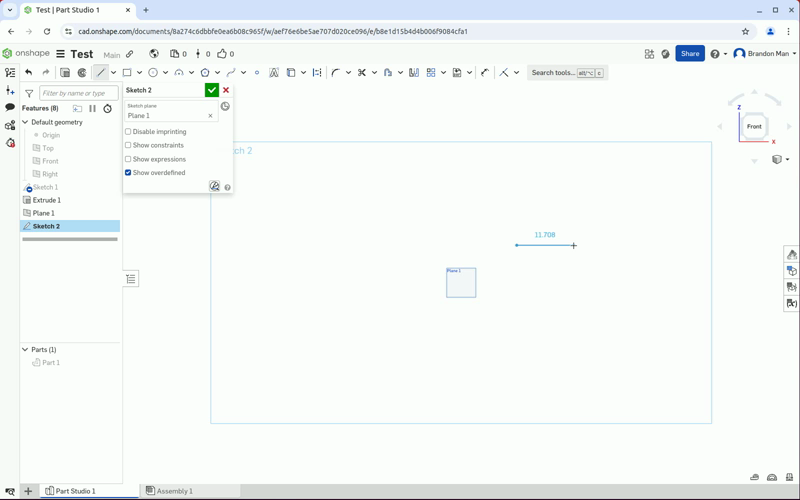
key_up(shift)
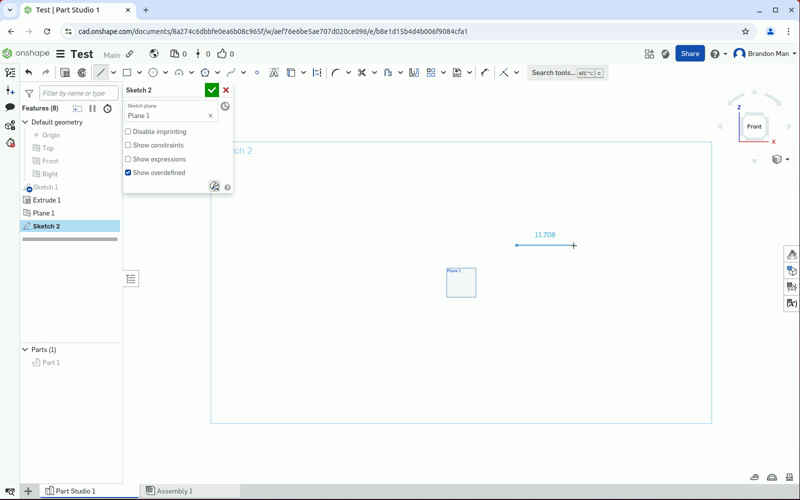
key_down(shift)
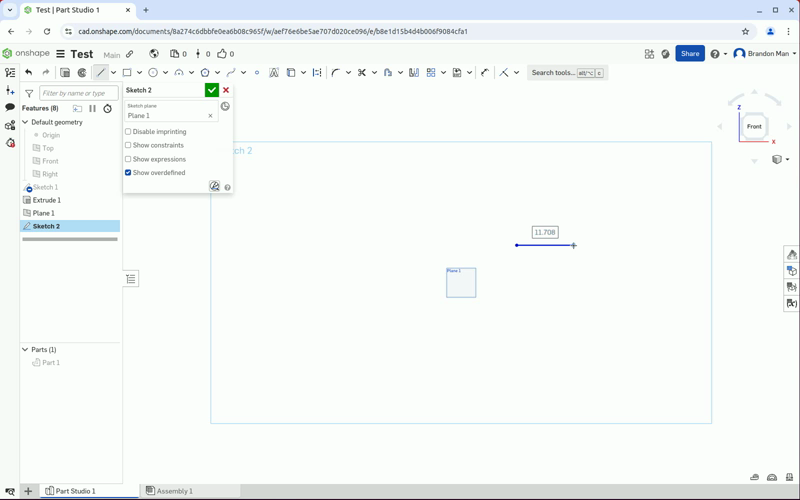
mouse_move(589, 245)
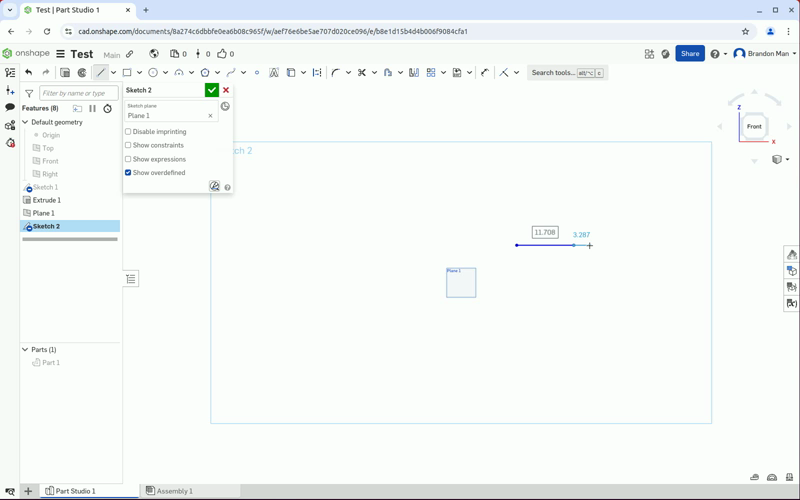
mouse_move(573, 188)
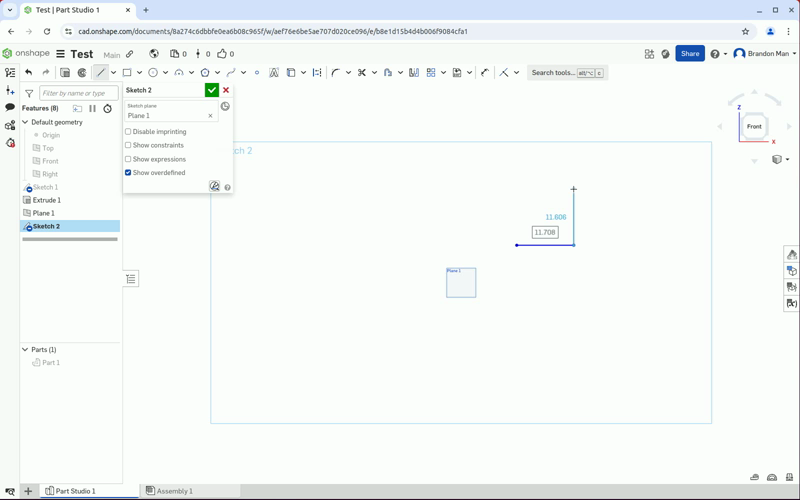
click(573, 188)
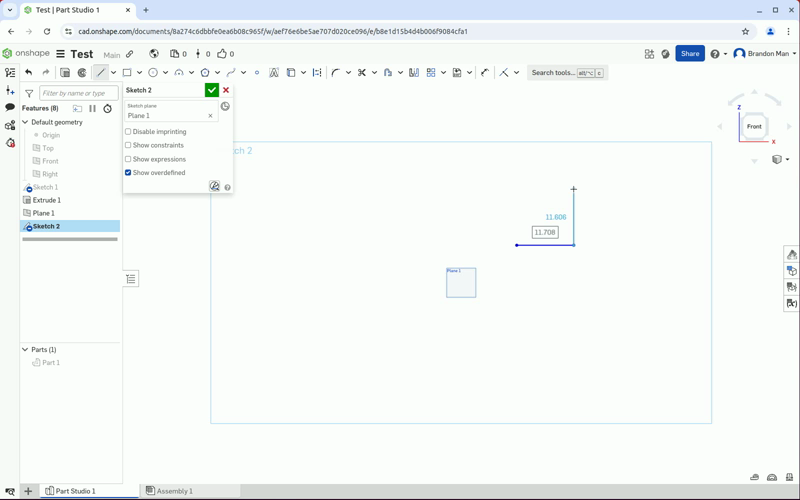
key_up(shift)
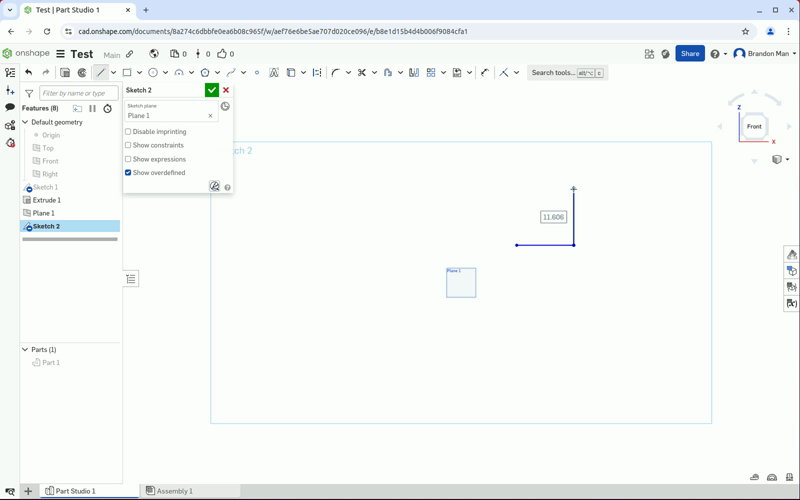
key_down(shift)
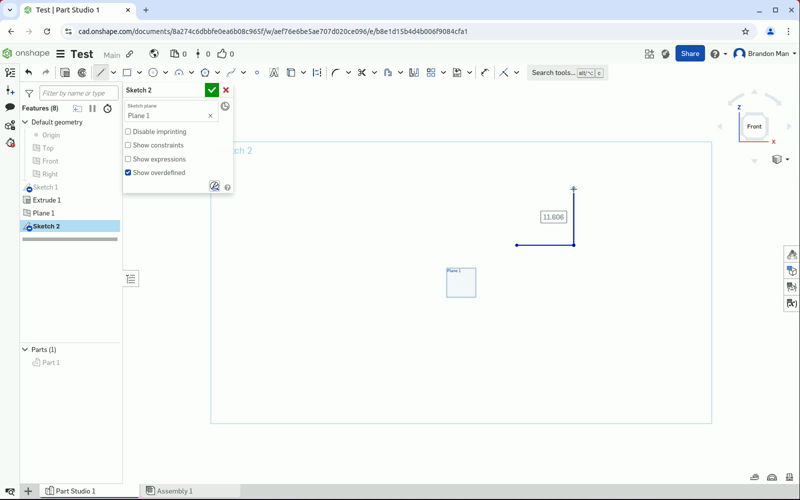
mouse_move(589, 188)
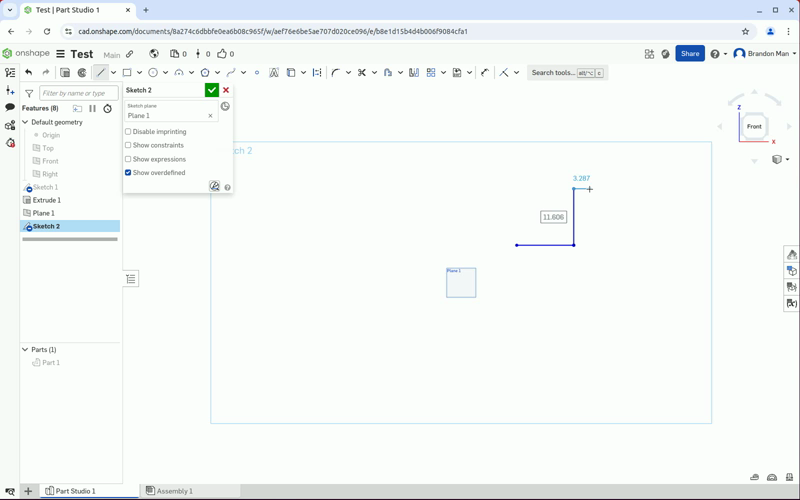
mouse_move(516, 188)
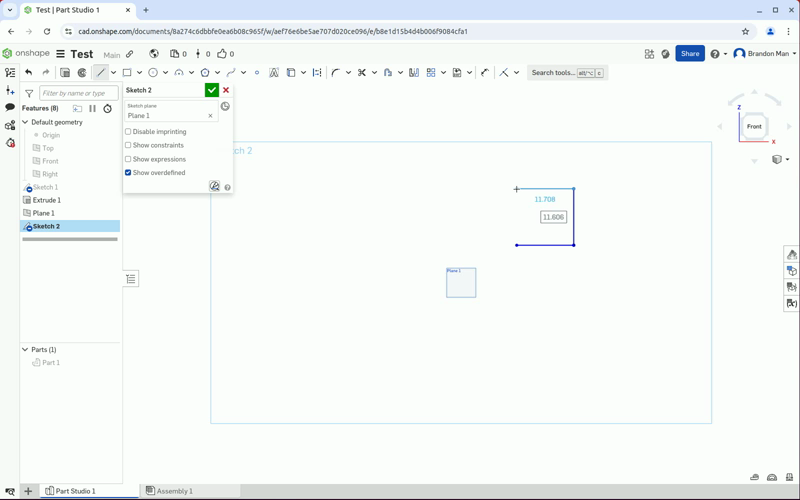
click(516, 188)
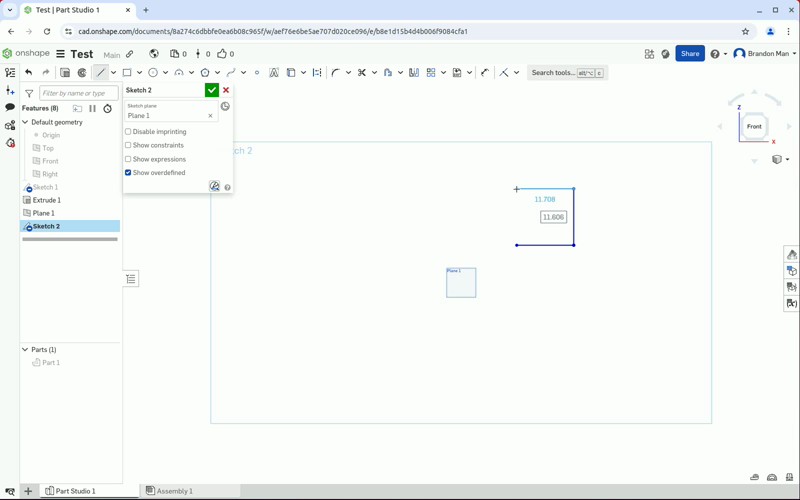
key_up(shift)
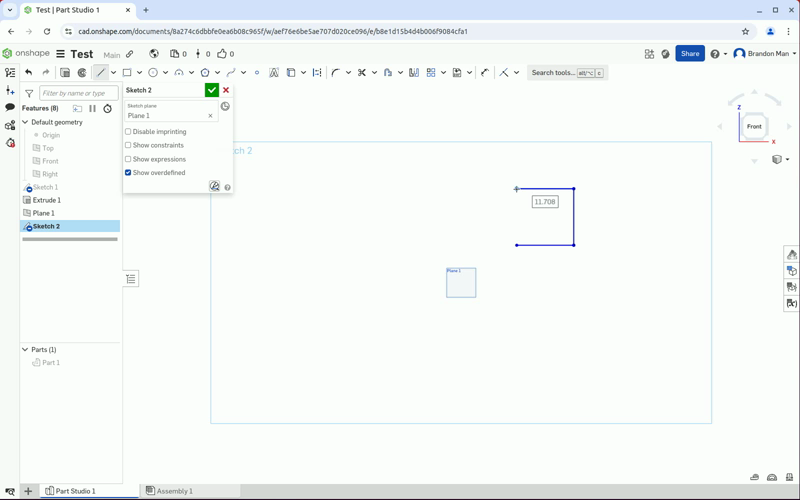
mouse_move(546, 188)
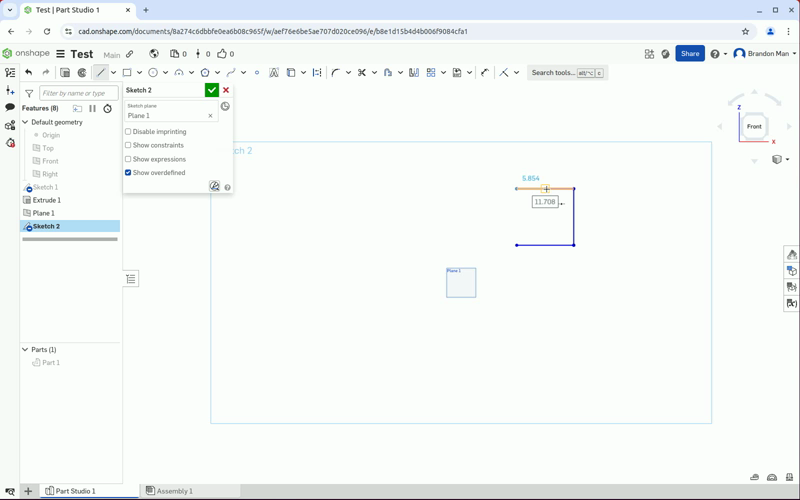
key_down(shift)
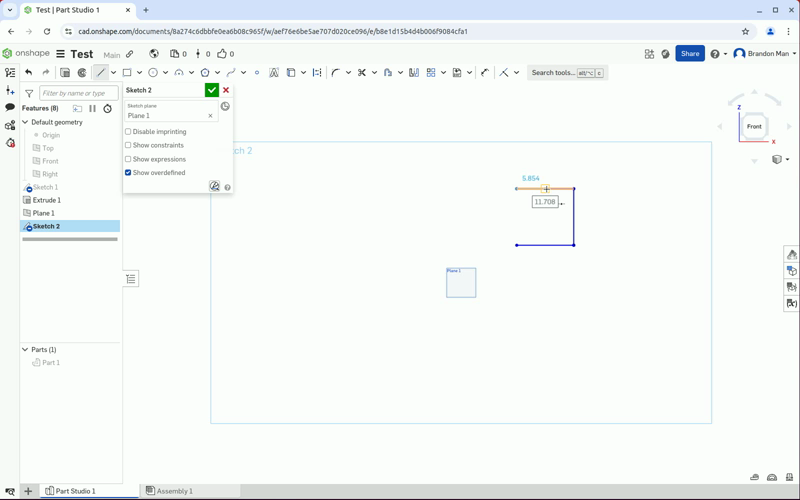
mouse_move(516, 245)
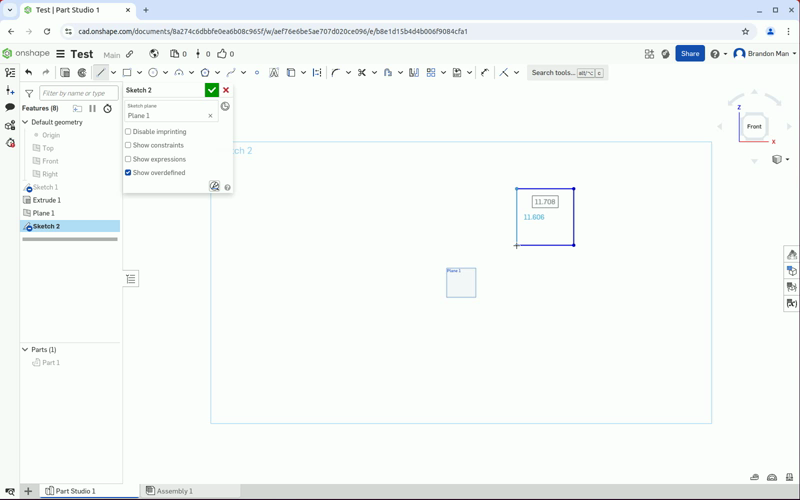
key_up(shift)
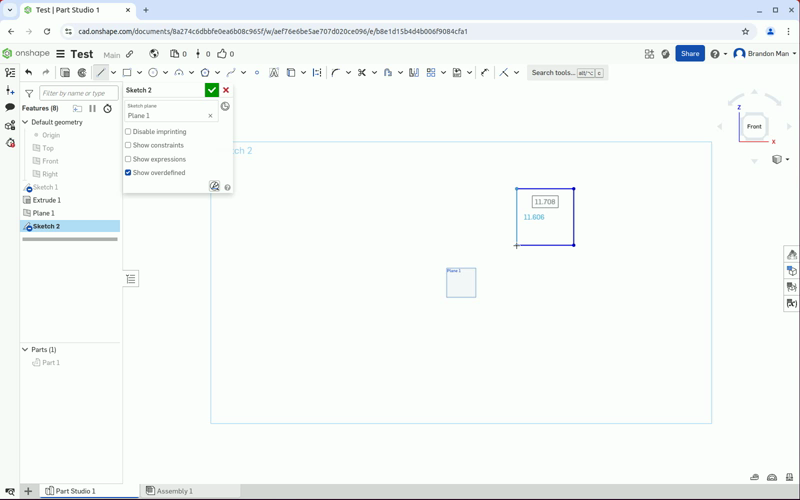
click(516, 245)
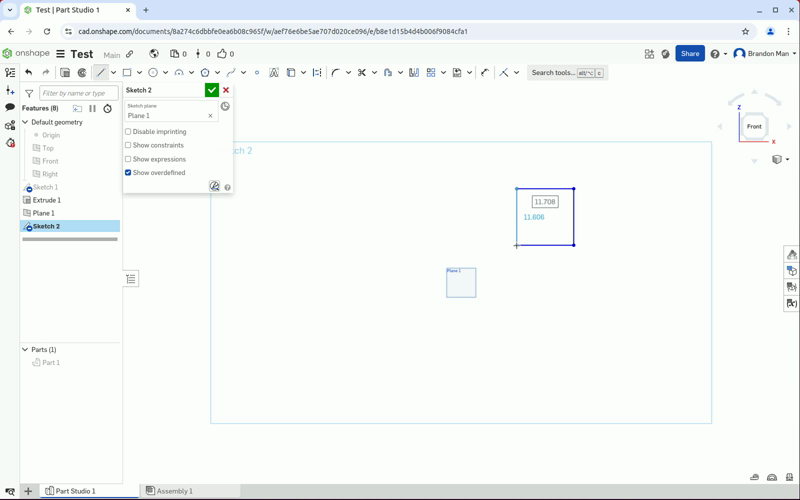
key(esc)
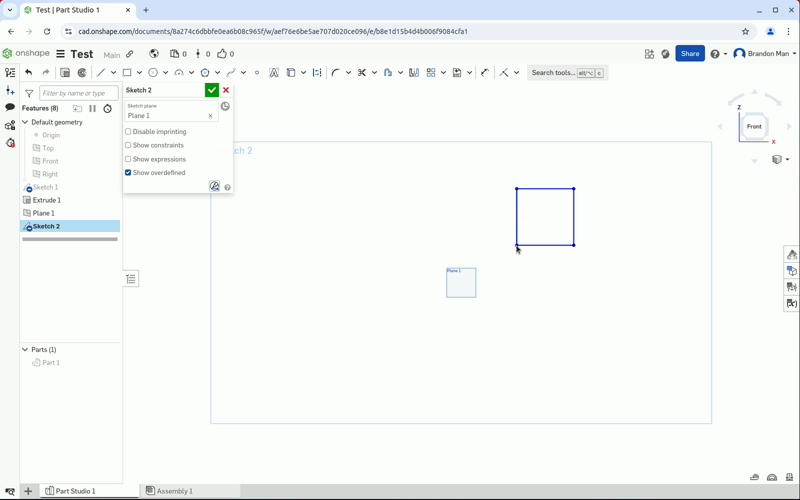
mouse_move(526, 219)
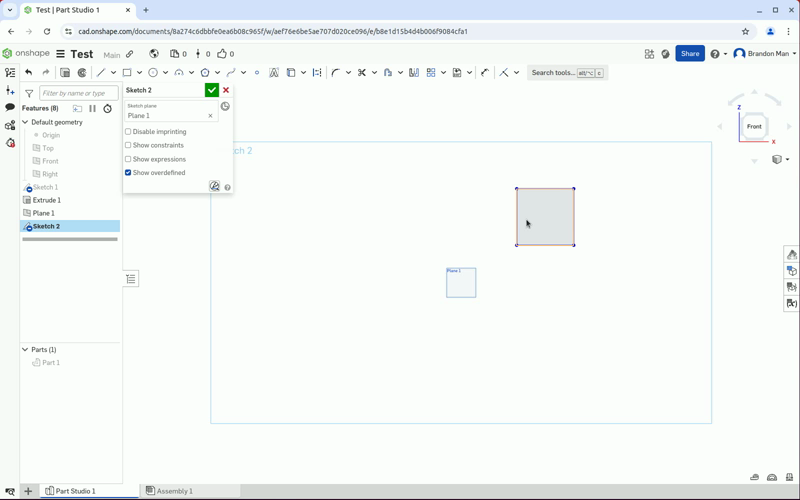
click(526, 219)
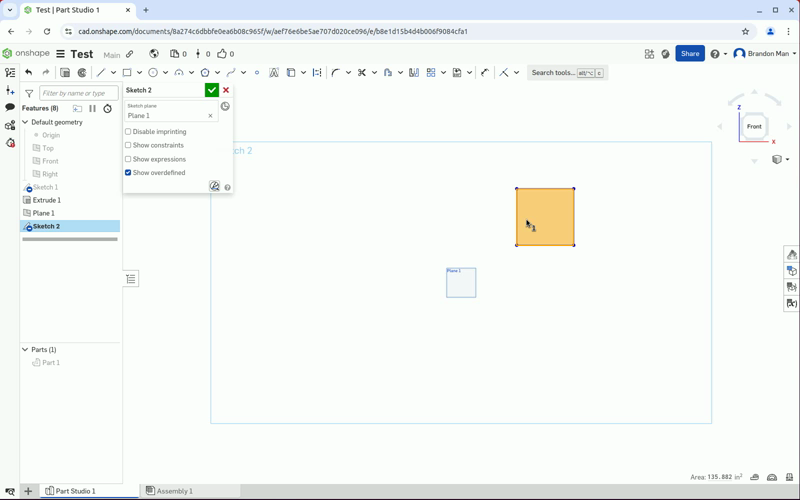
mouse_move(73, 352)
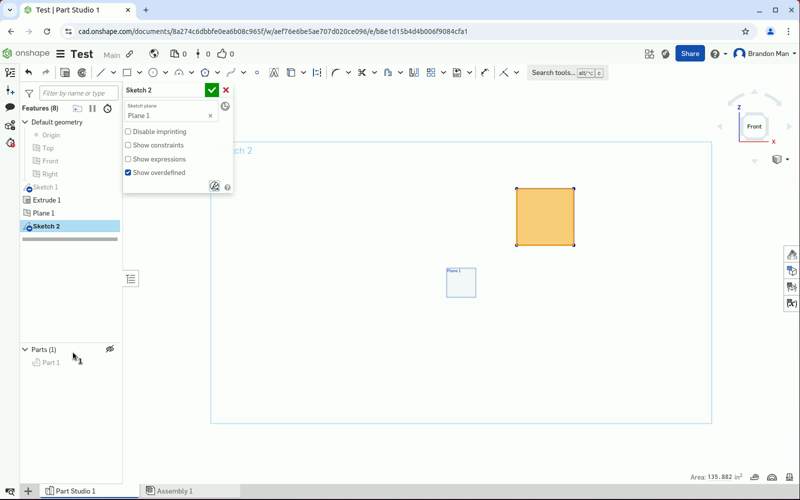
key(shift+y)
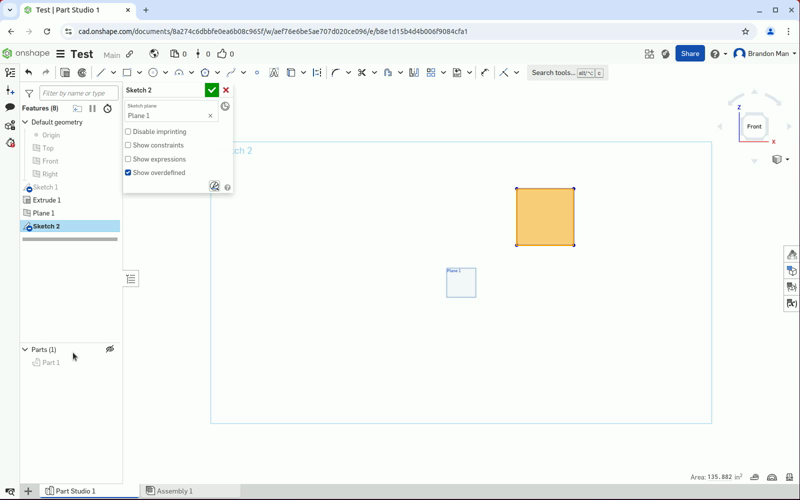
key(shift+e)
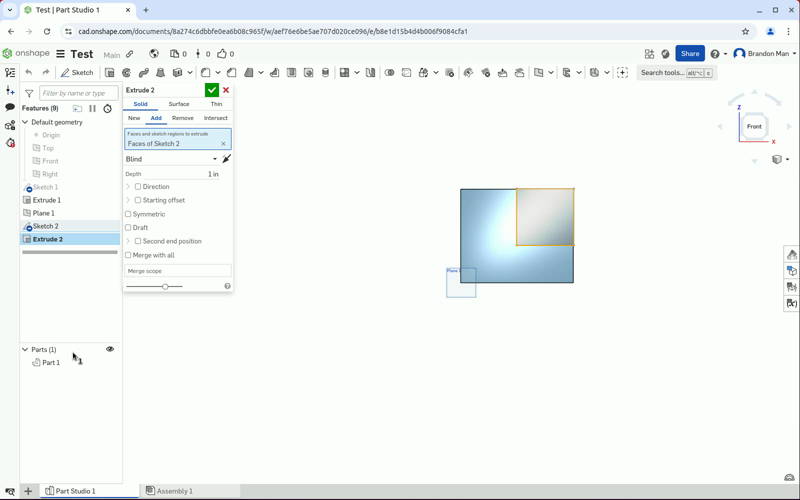
mouse_move(143, 106)
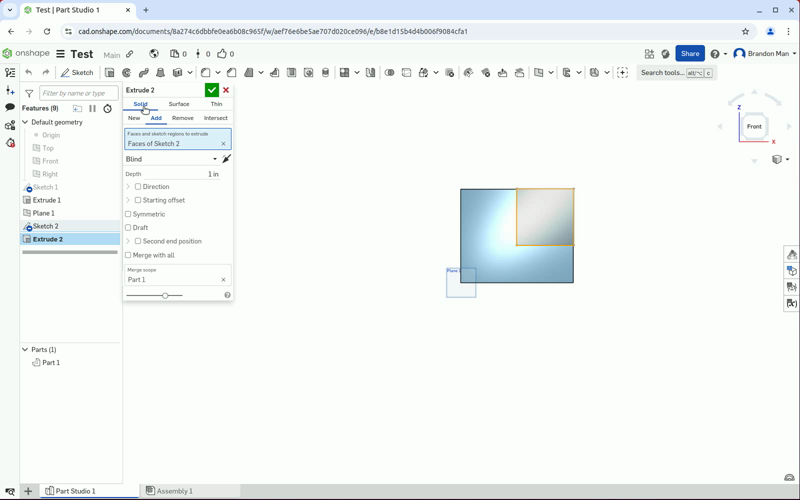
click(143, 106)
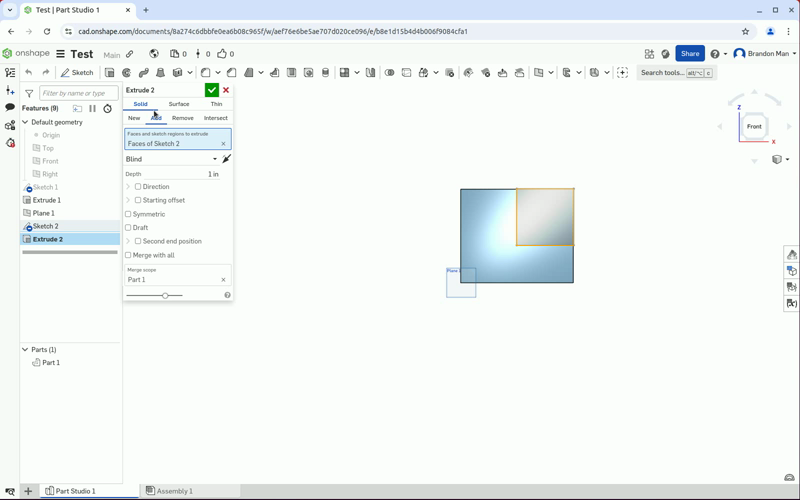
mouse_move(186, 120)
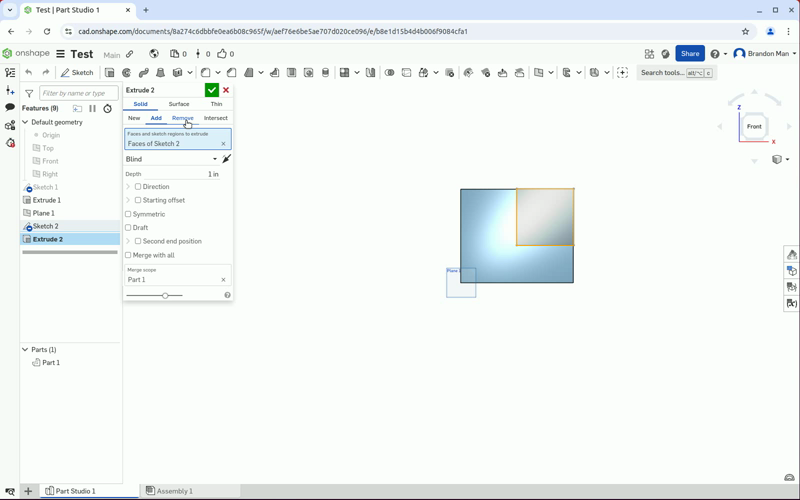
click(186, 120)
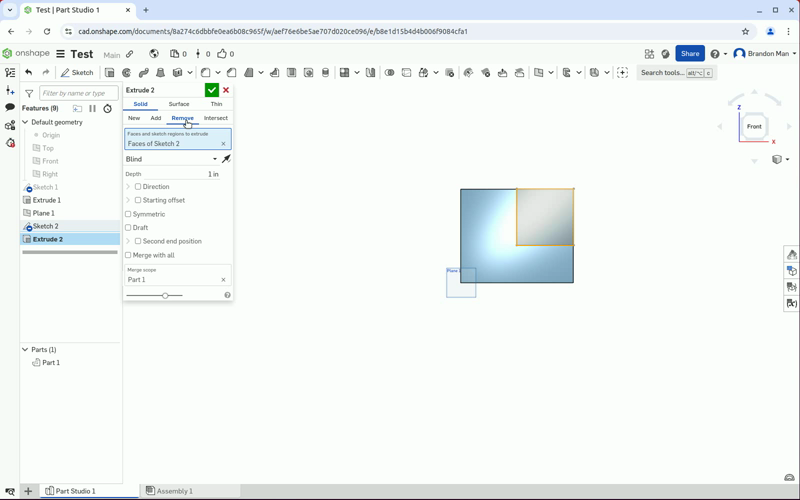
key(tab, 4)
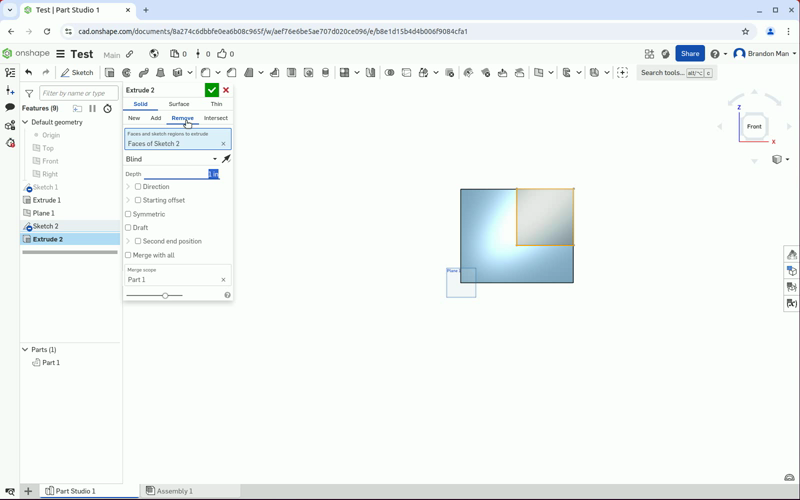
text(11.554)
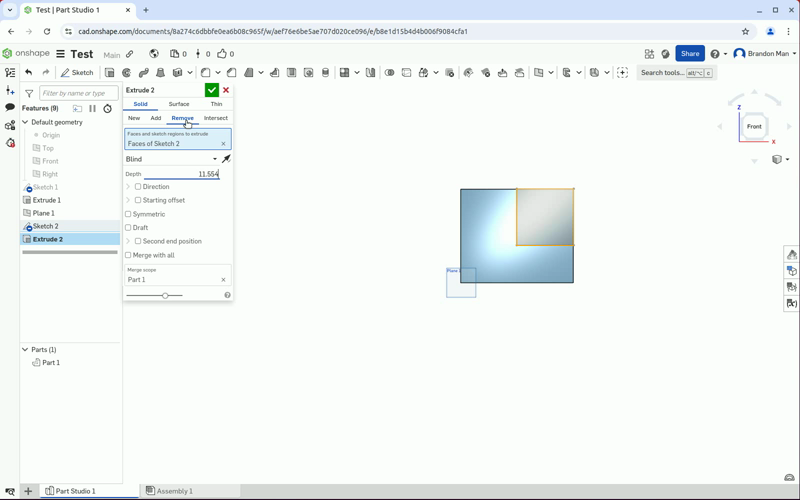
key(tab, 6)
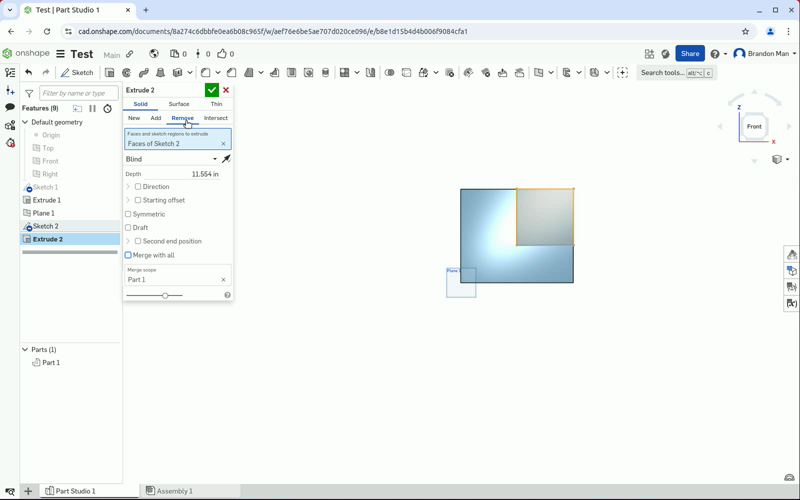
key(space)
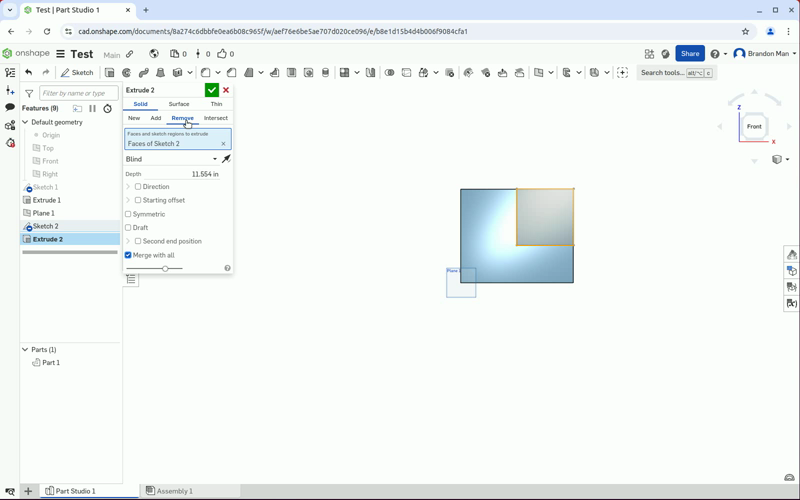
key(enter)
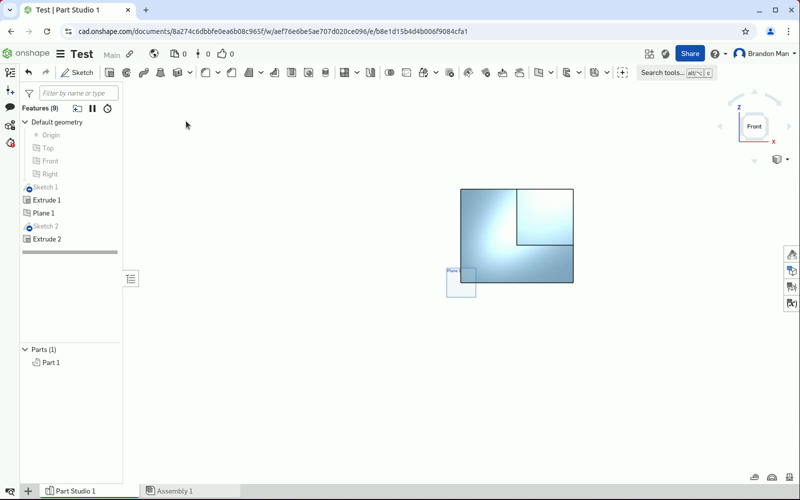
key(shift+h)
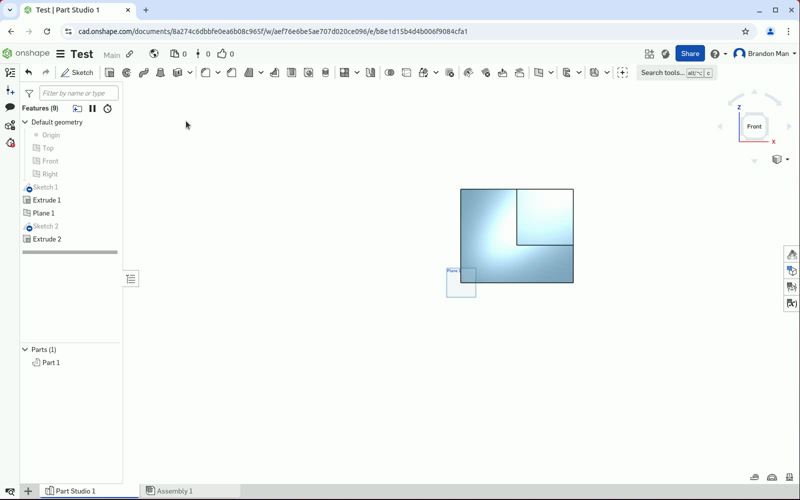
key(shift+h)
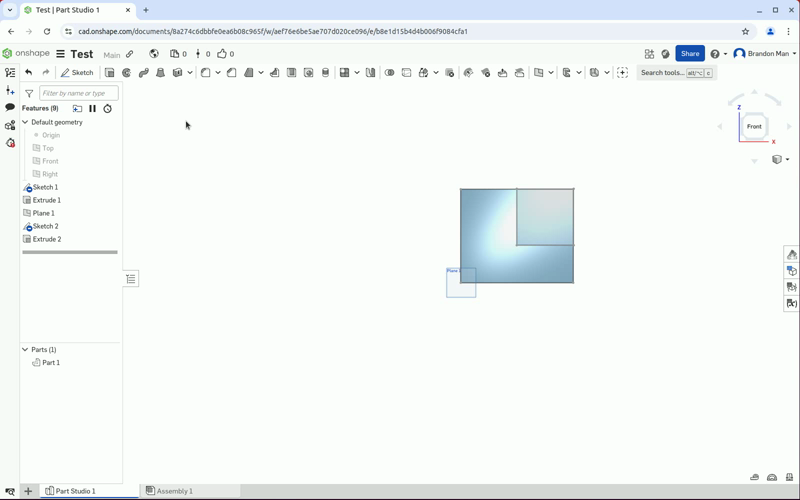
key(shift+7)
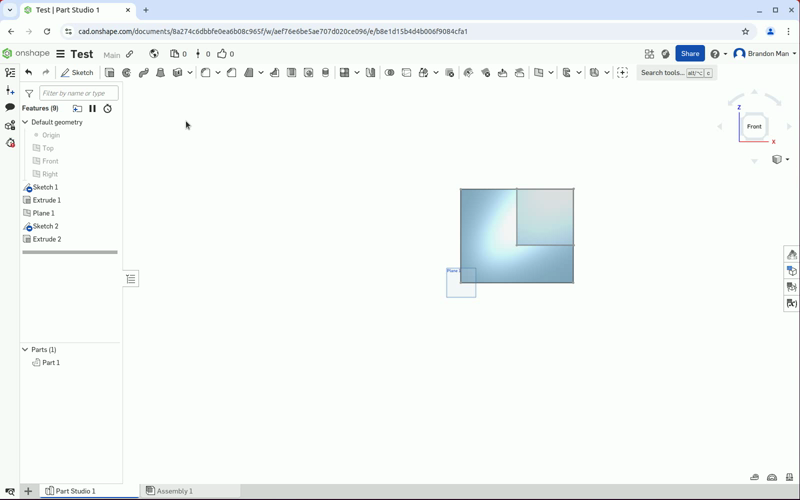
key(left, 2)
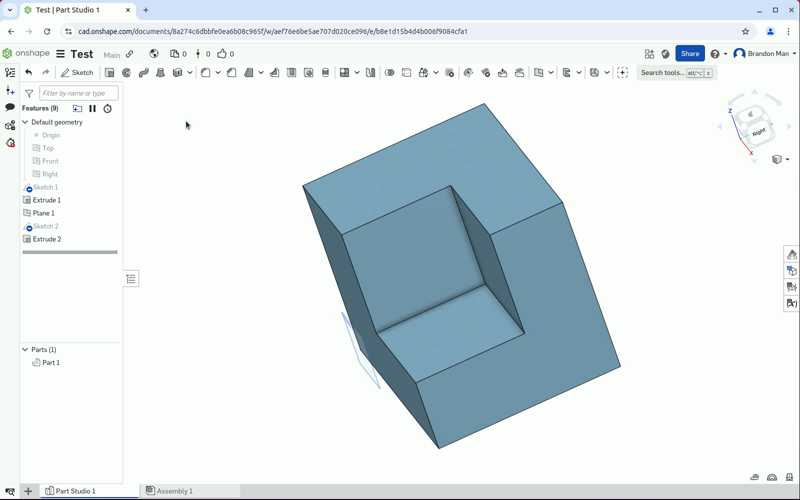
key(down, 2)
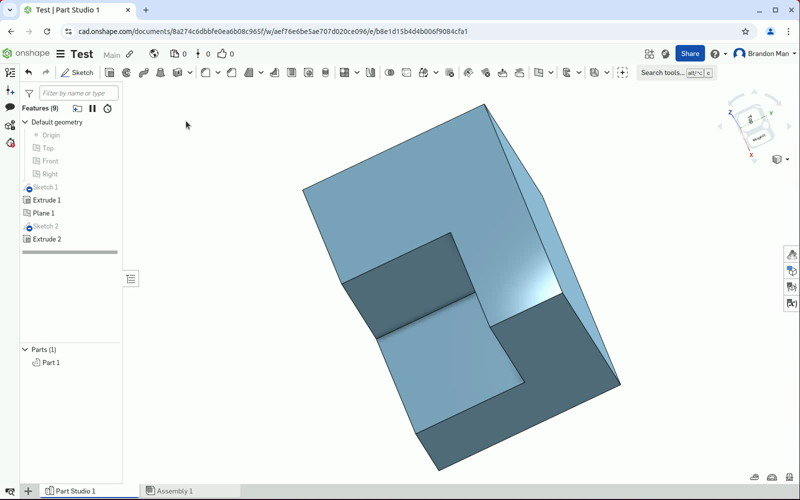
key(up, 2)
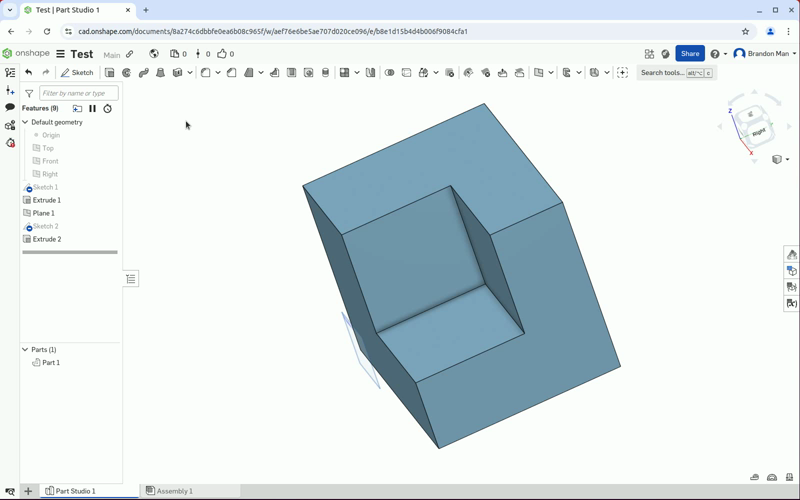
key(right, 2)
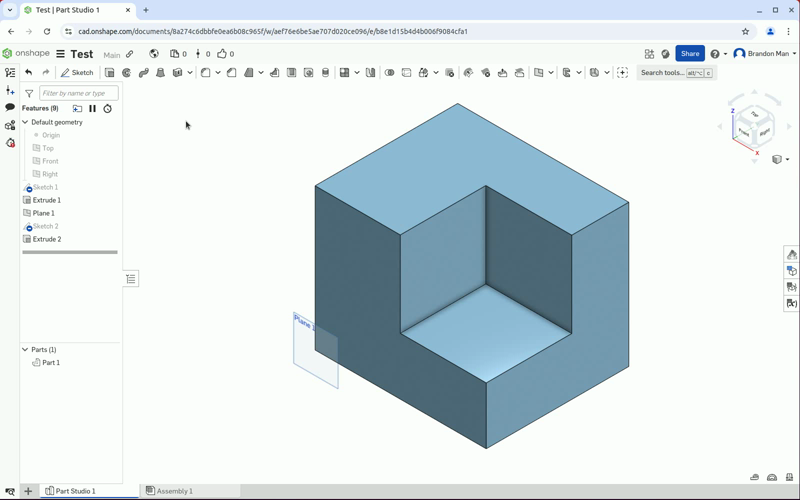
mouse_move(73, 189)
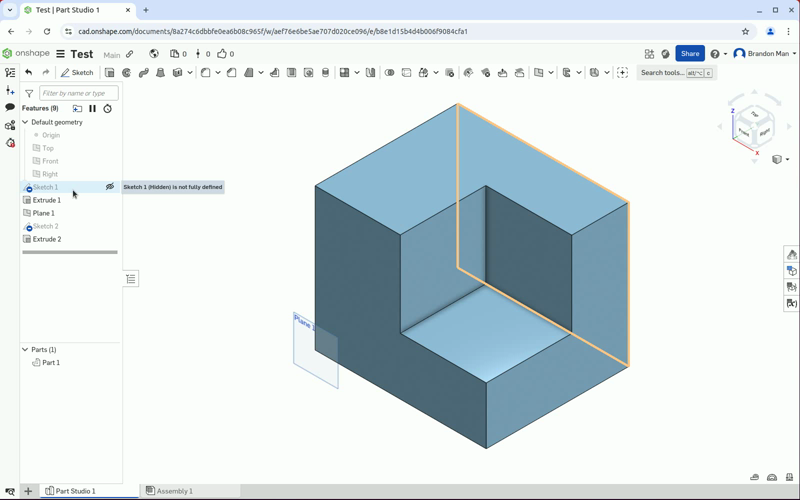
click(73, 189)